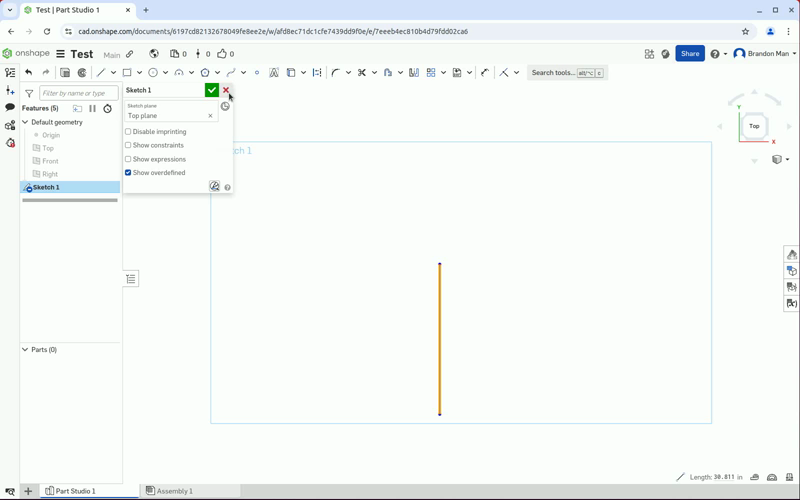
key(shift+h)
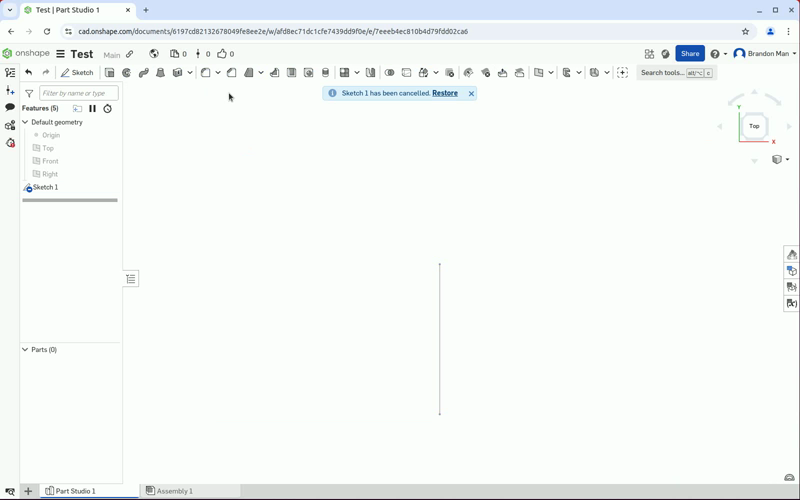
key(shift+s)
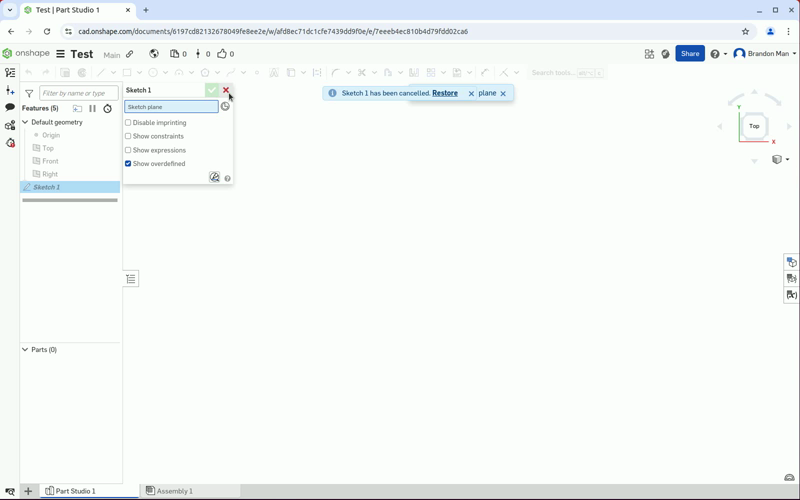
mouse_move(73, 150)
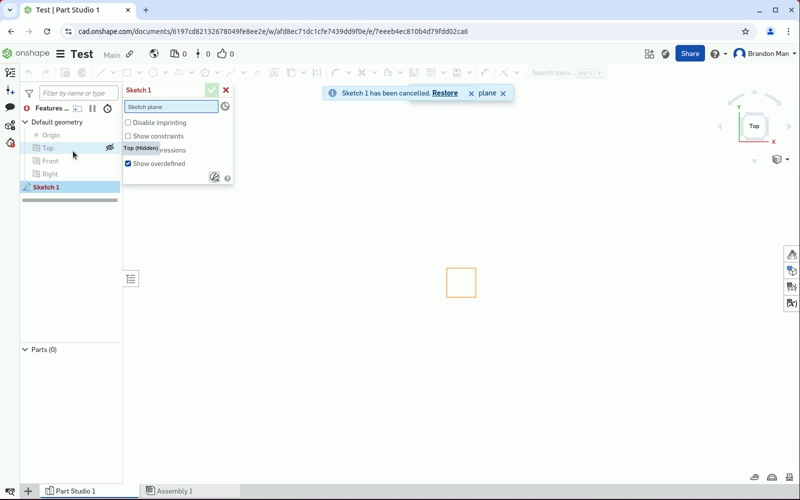
click(73, 150)
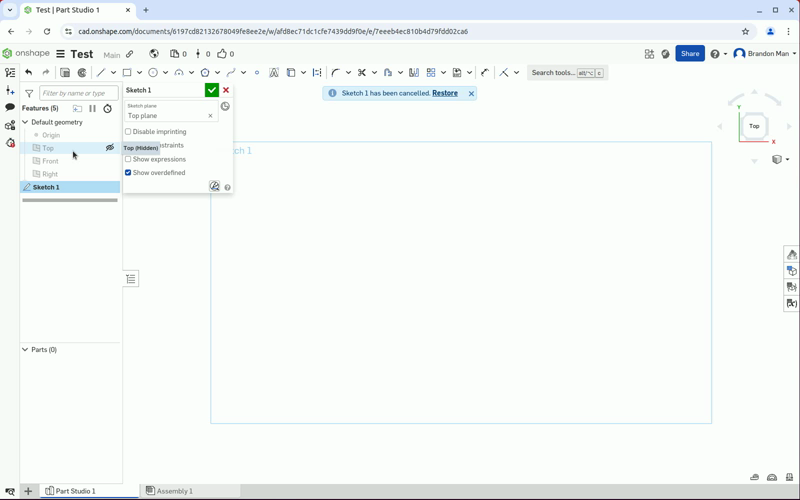
mouse_move(73, 352)
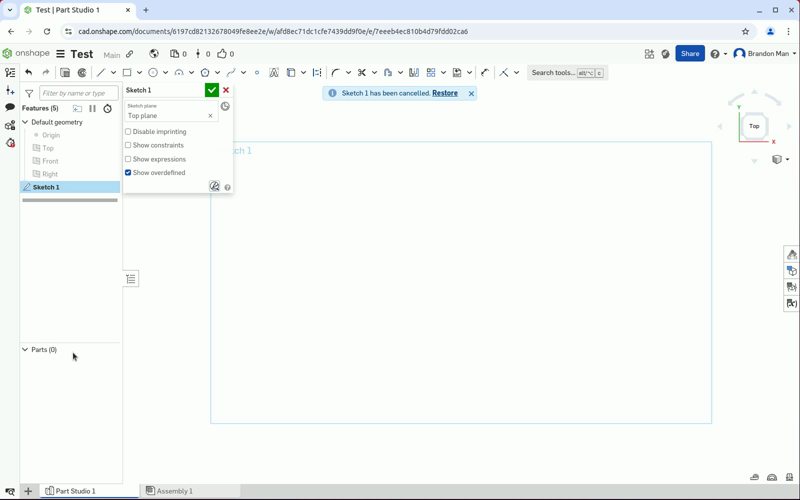
key(y)
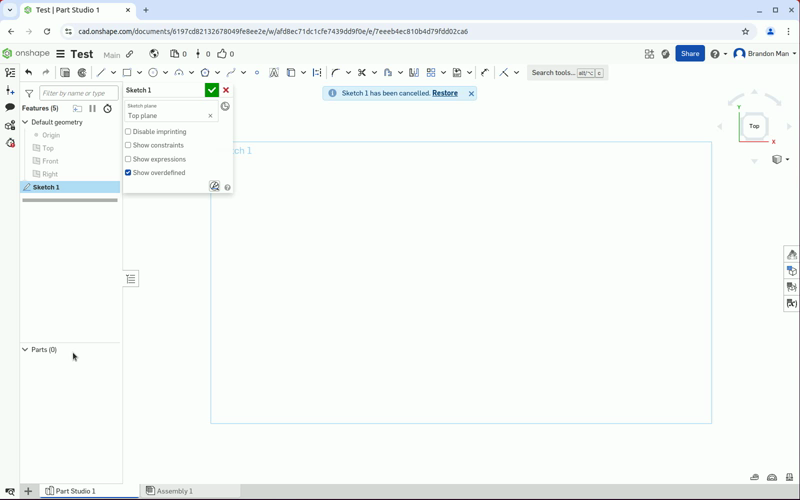
key(l)
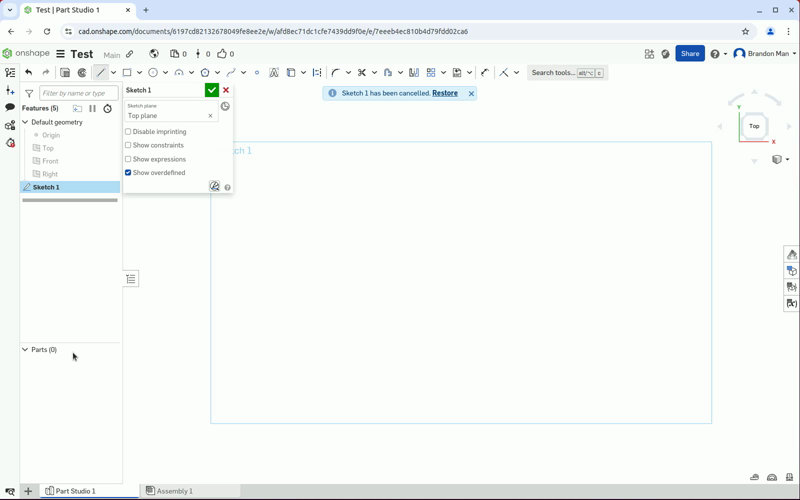
key_down(shift)
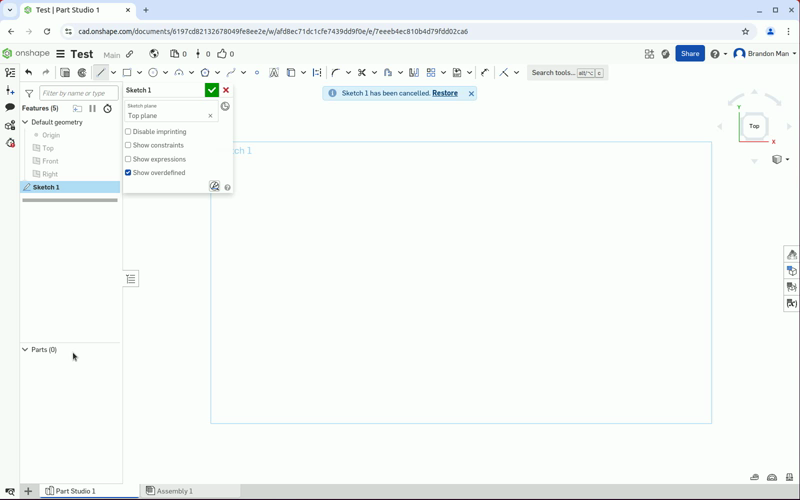
mouse_move(431, 300)
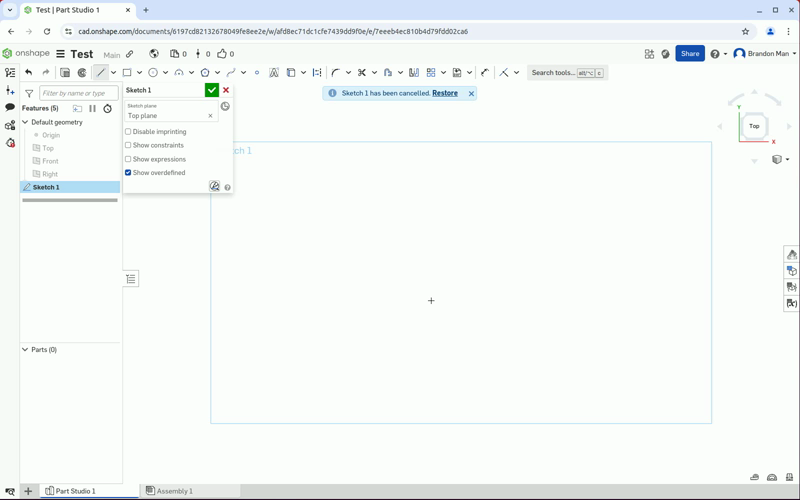
click(431, 300)
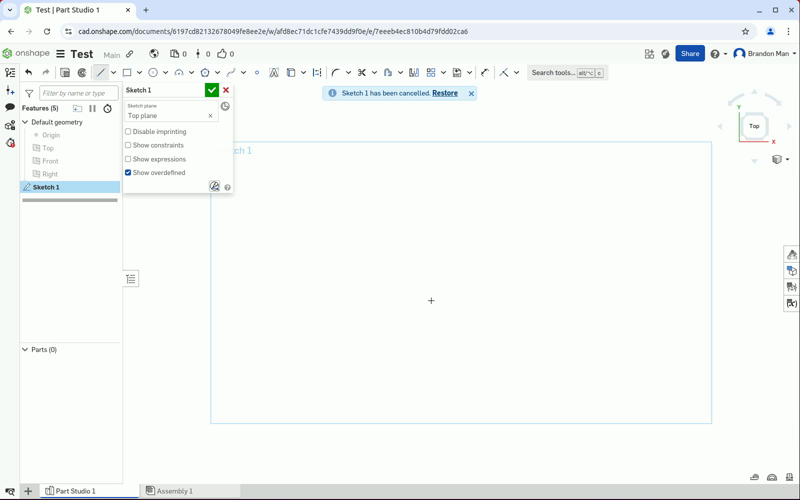
key_up(shift)
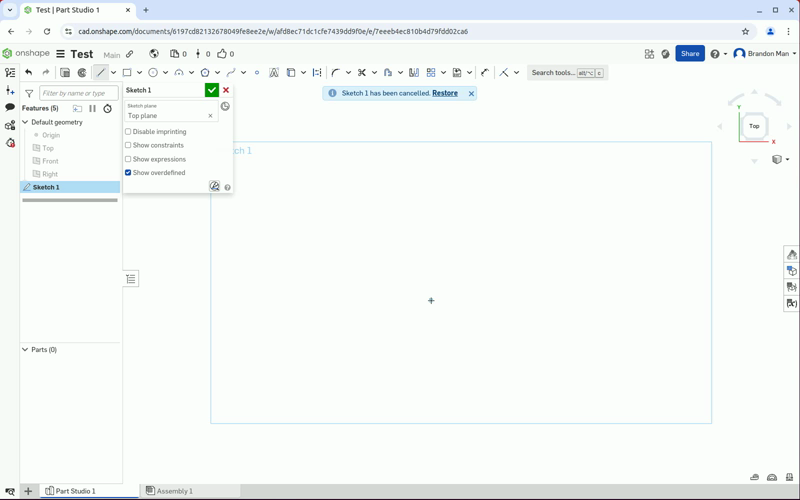
key_down(shift)
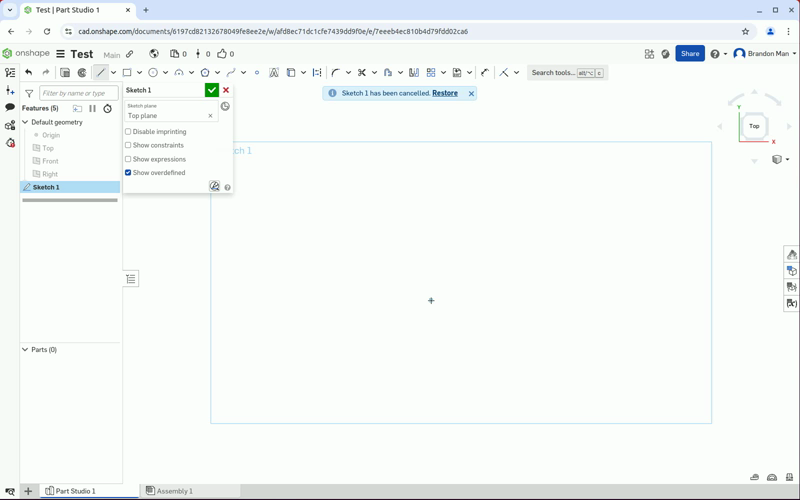
mouse_move(461, 300)
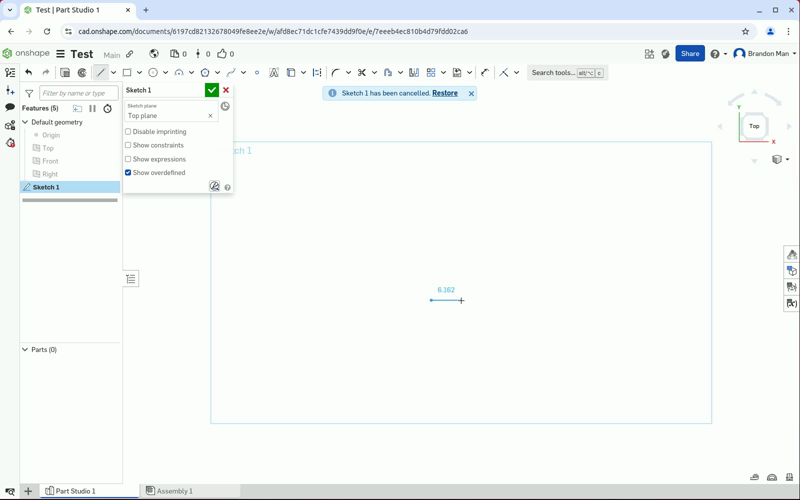
mouse_move(490, 300)
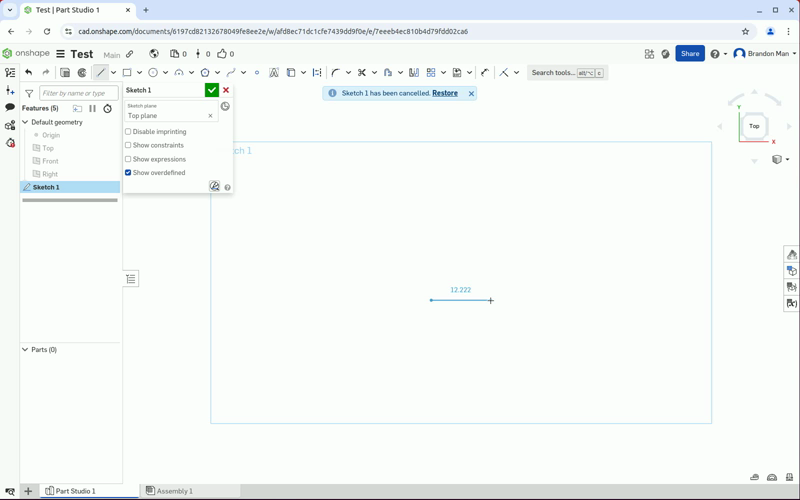
click(490, 300)
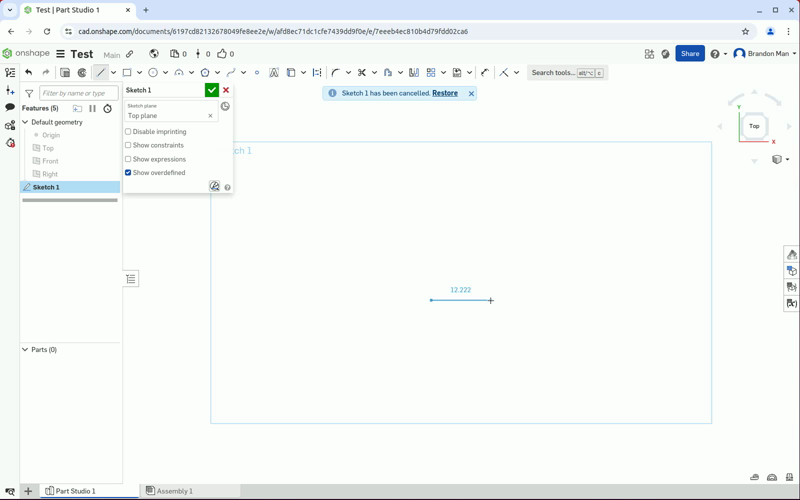
key_up(shift)
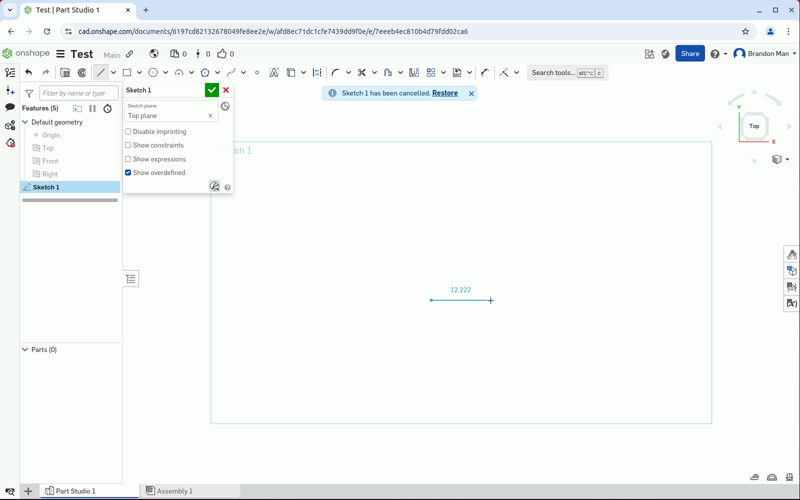
key_down(shift)
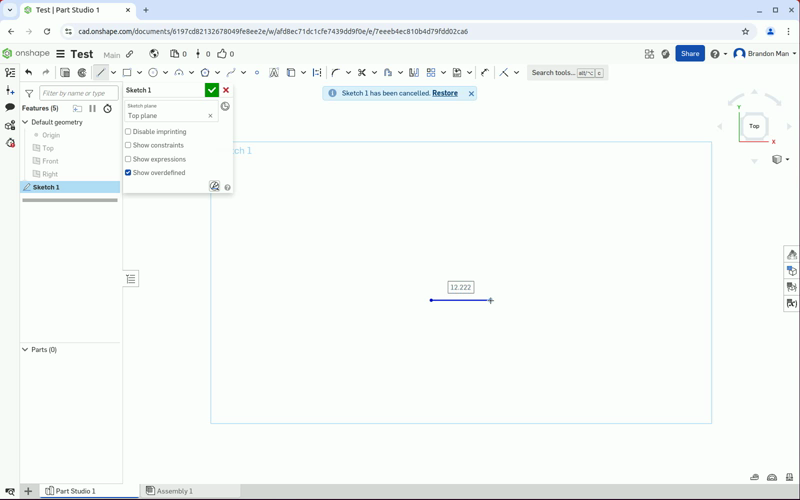
mouse_move(520, 300)
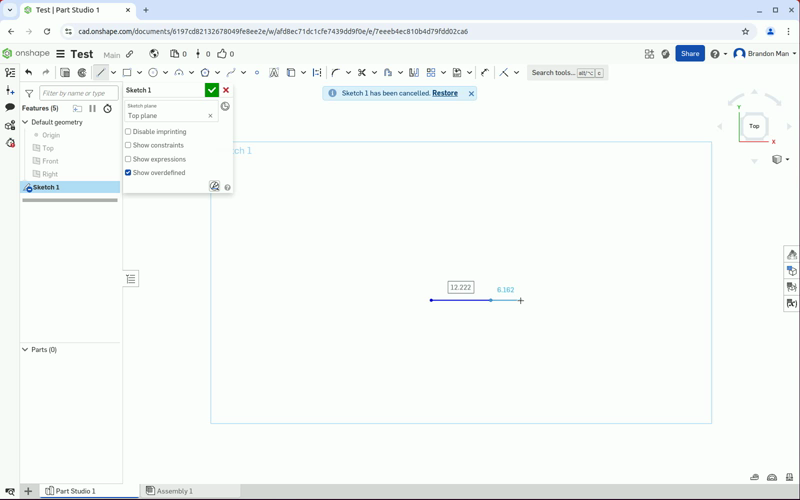
mouse_move(490, 248)
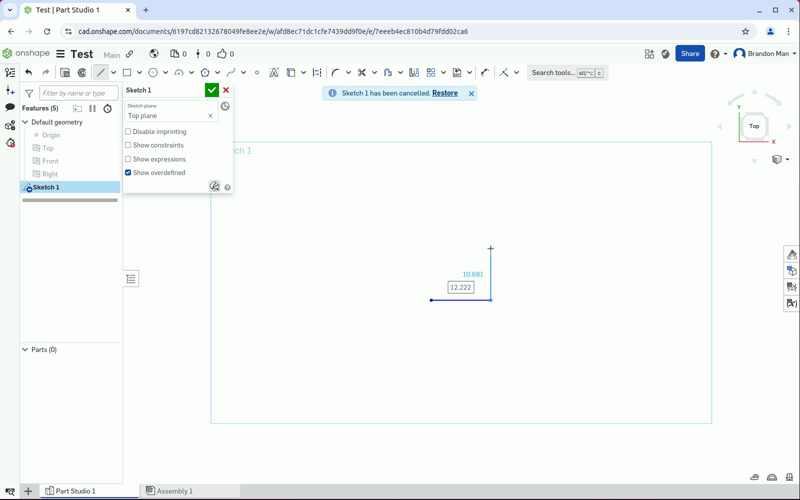
click(490, 248)
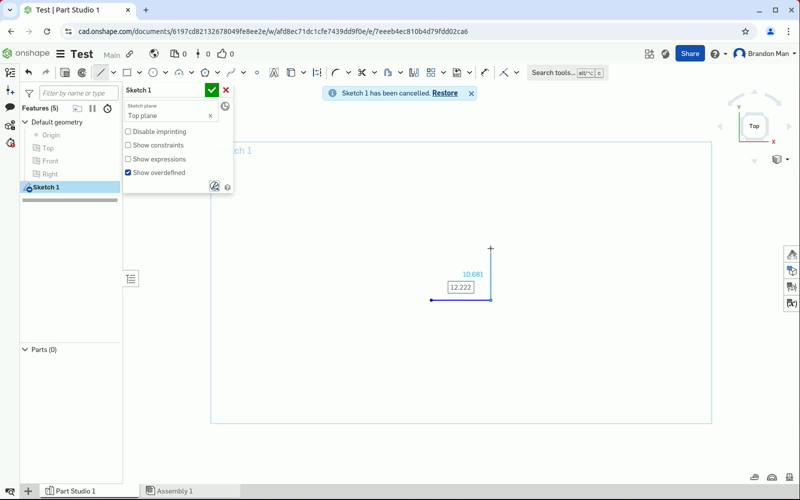
key_up(shift)
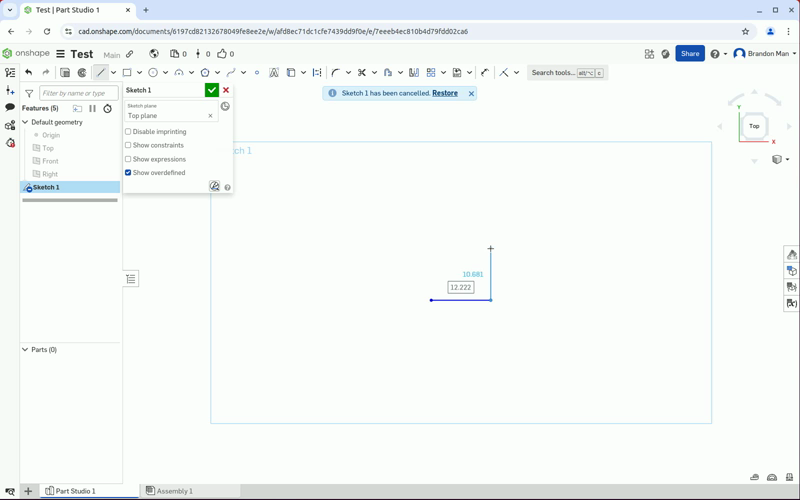
key_down(shift)
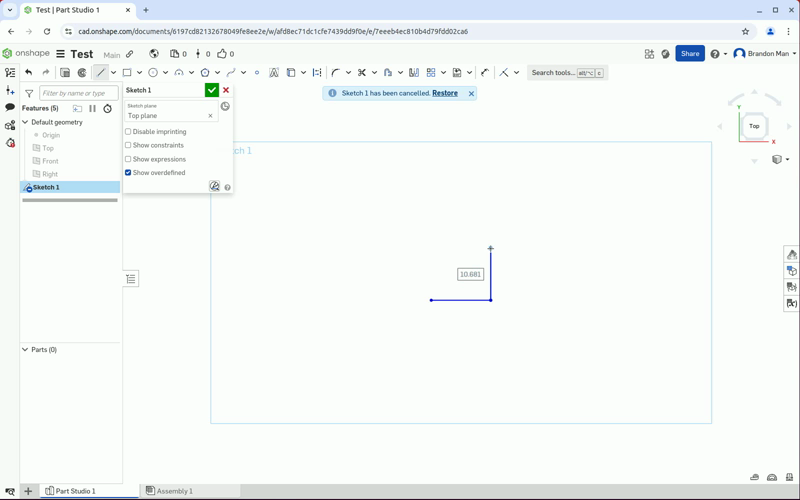
mouse_move(520, 248)
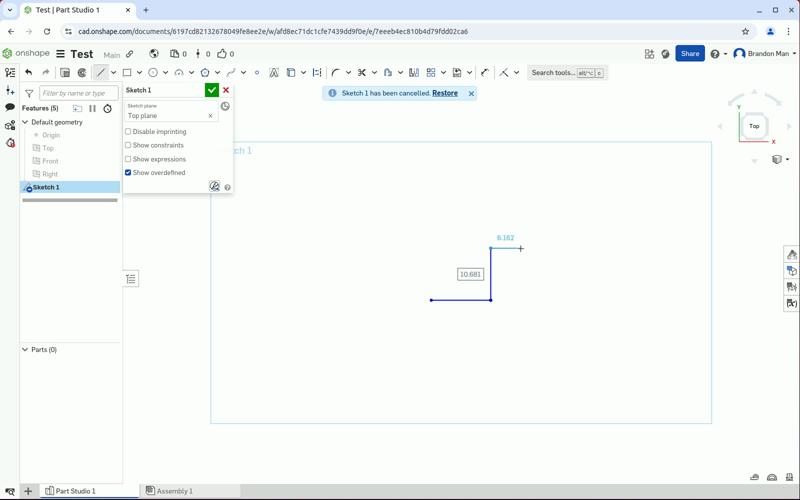
mouse_move(431, 248)
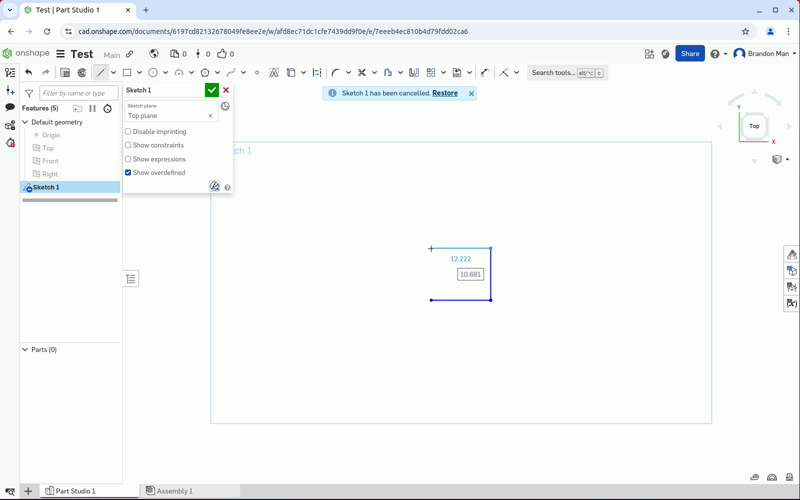
click(431, 248)
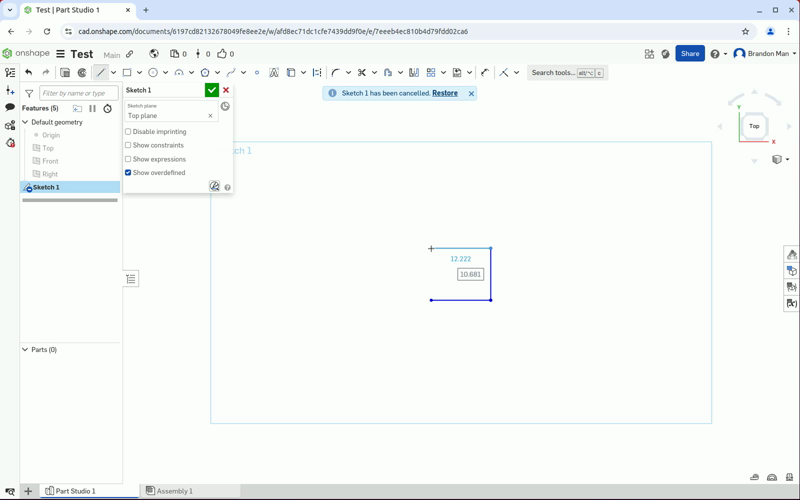
key_up(shift)
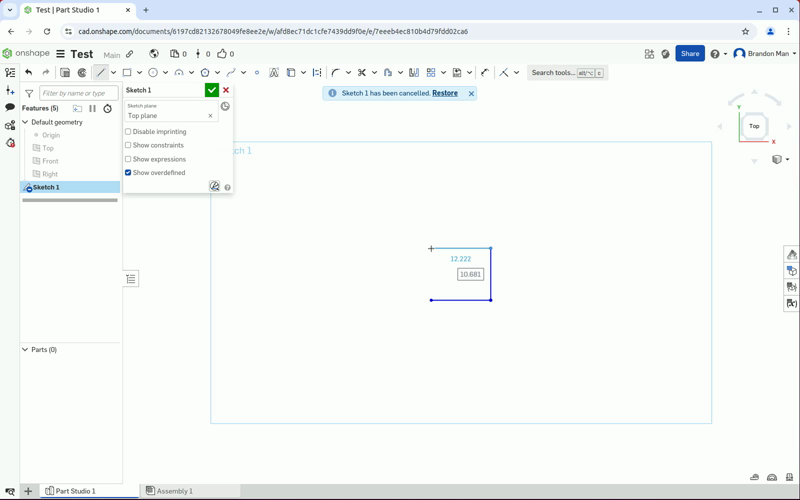
mouse_move(461, 248)
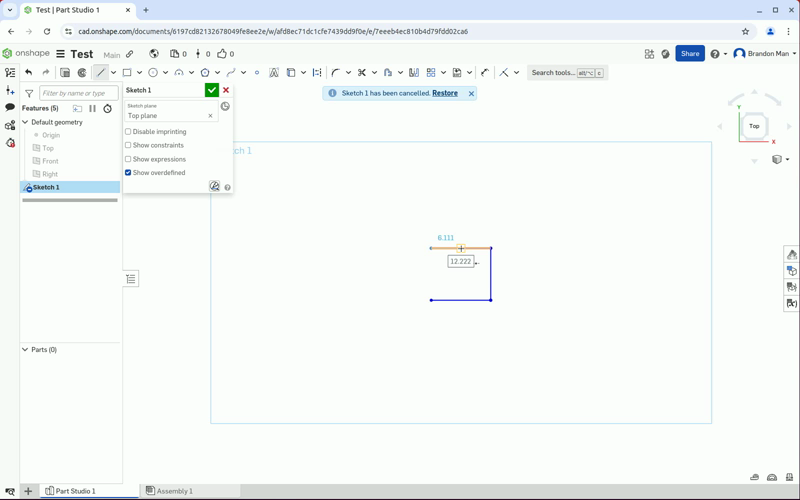
key_down(shift)
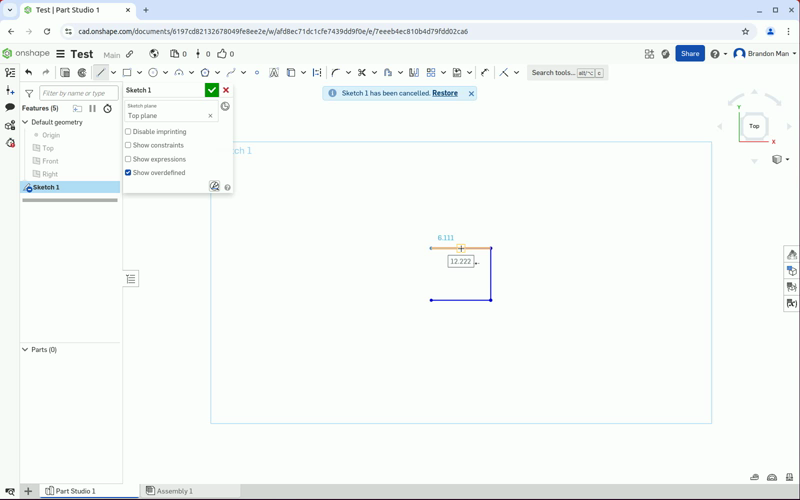
mouse_move(431, 300)
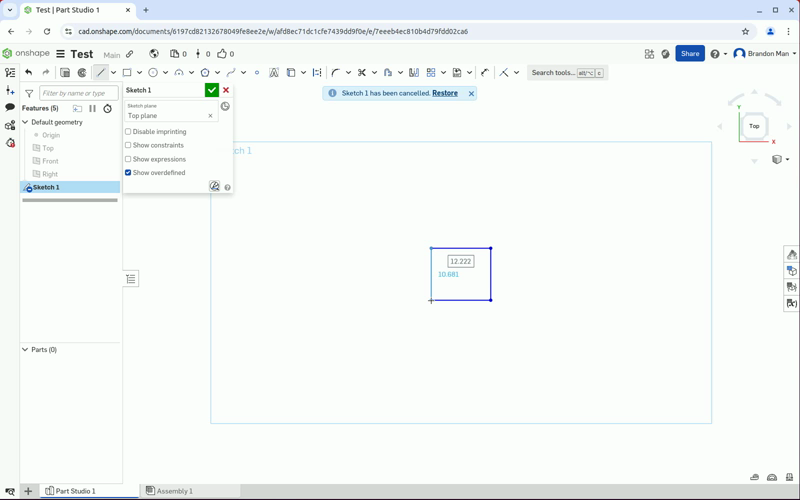
key_up(shift)
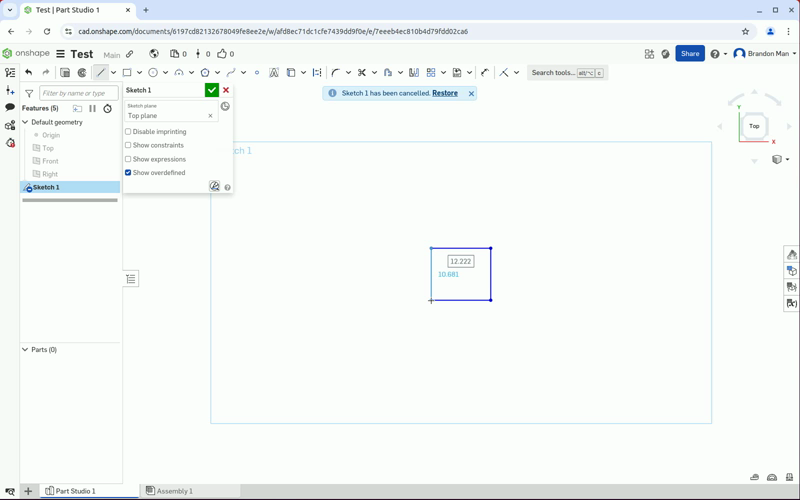
click(431, 300)
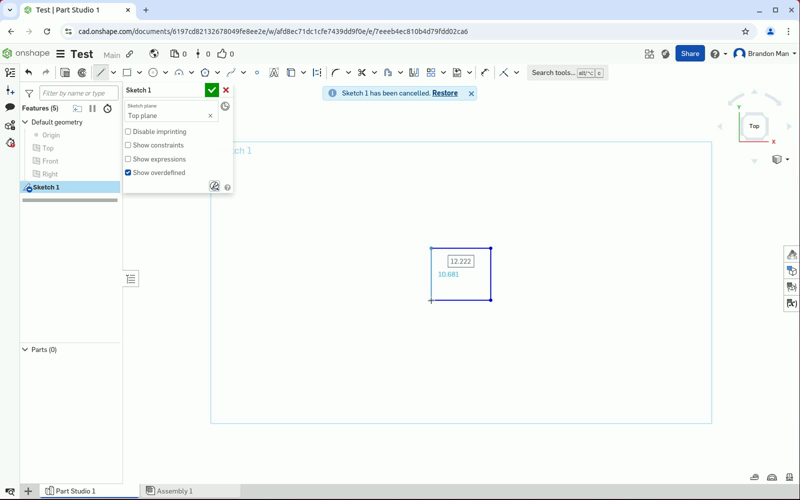
key(esc)
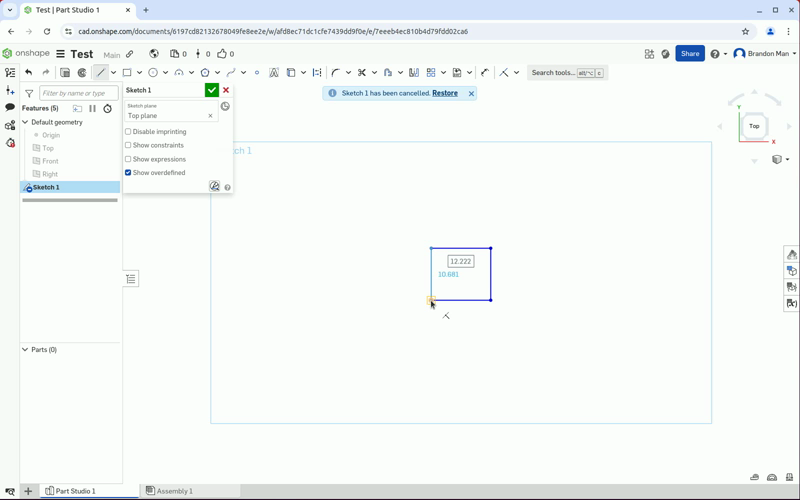
mouse_move(450, 296)
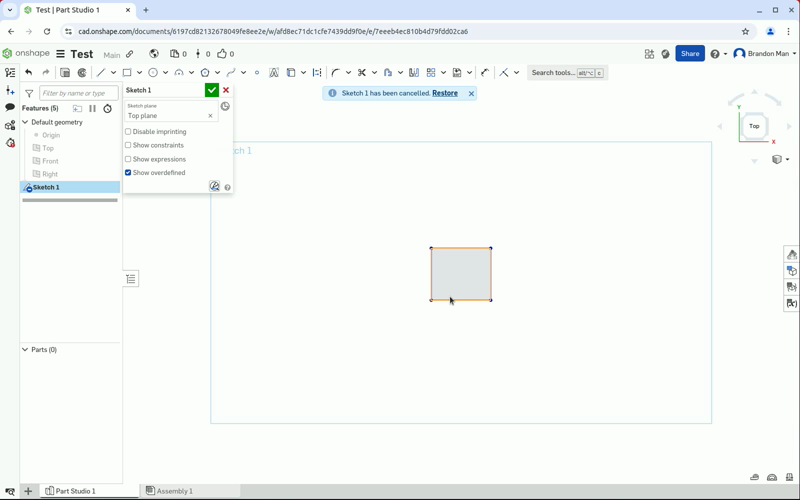
click(450, 296)
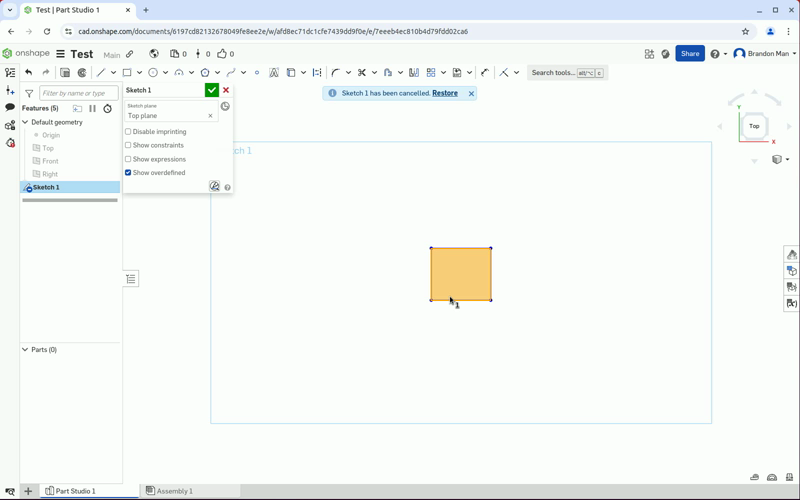
mouse_move(73, 352)
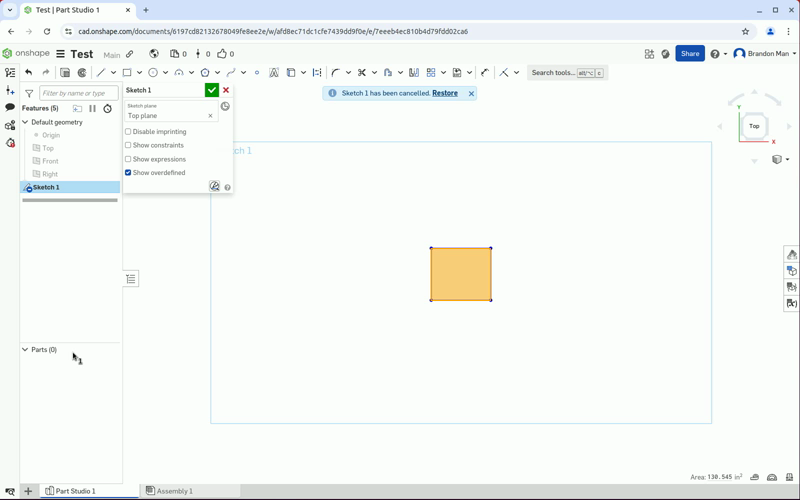
key(shift+y)
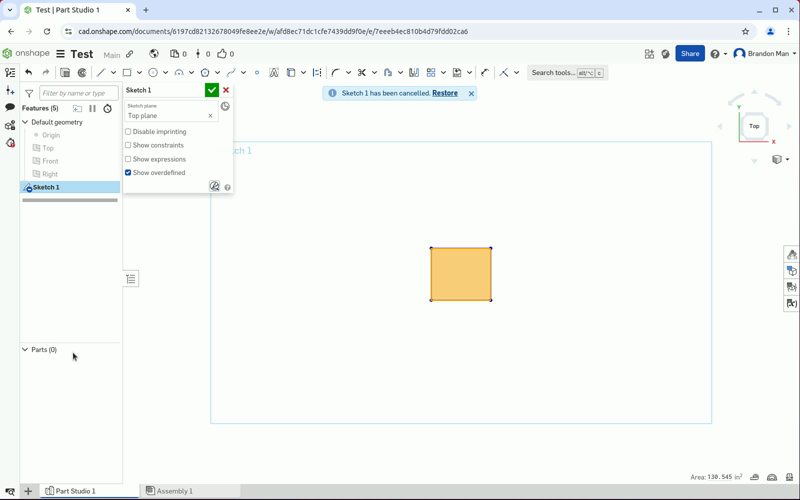
key(shift+e)
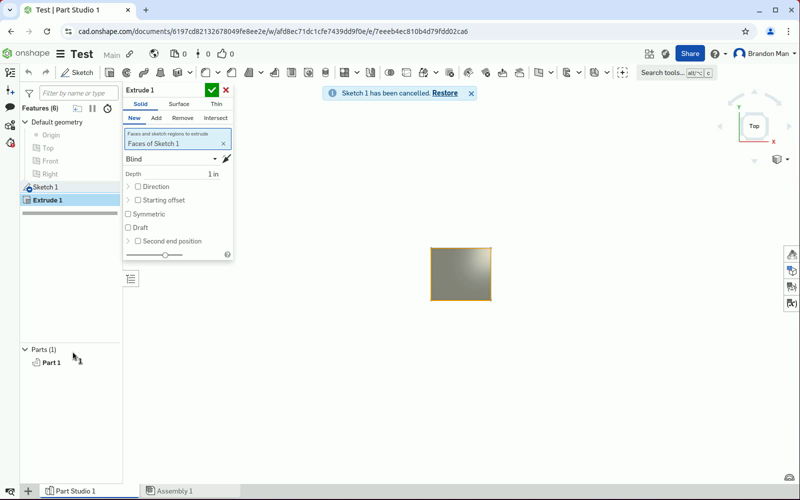
mouse_move(143, 106)
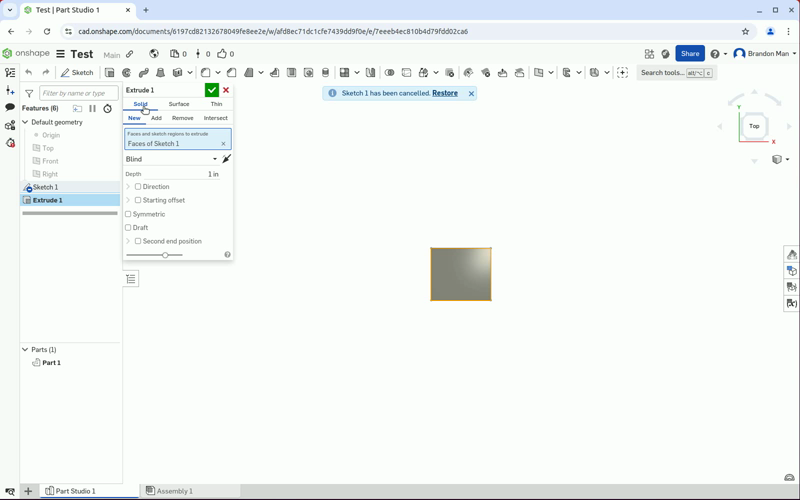
click(143, 106)
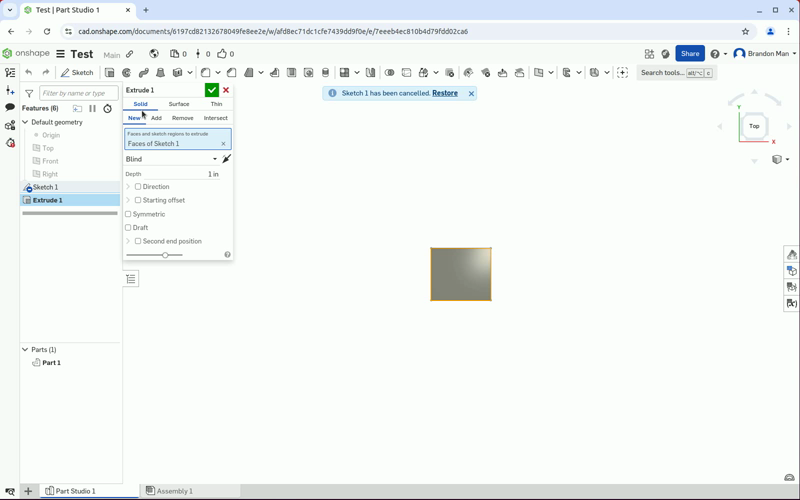
mouse_move(137, 120)
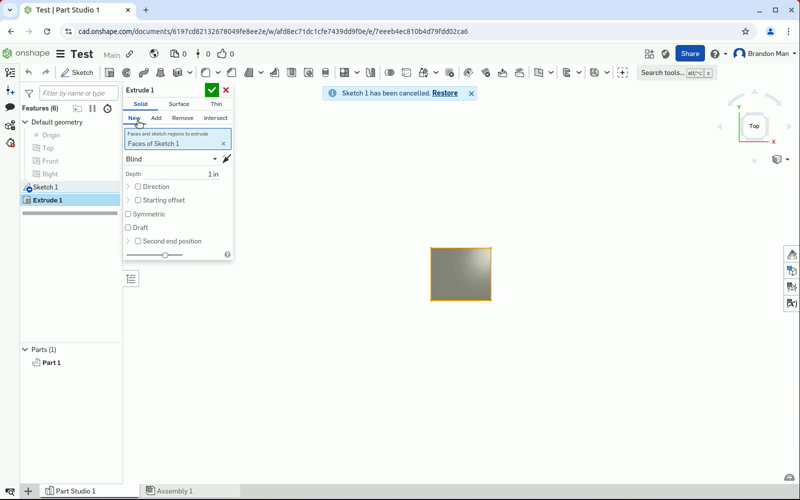
click(137, 120)
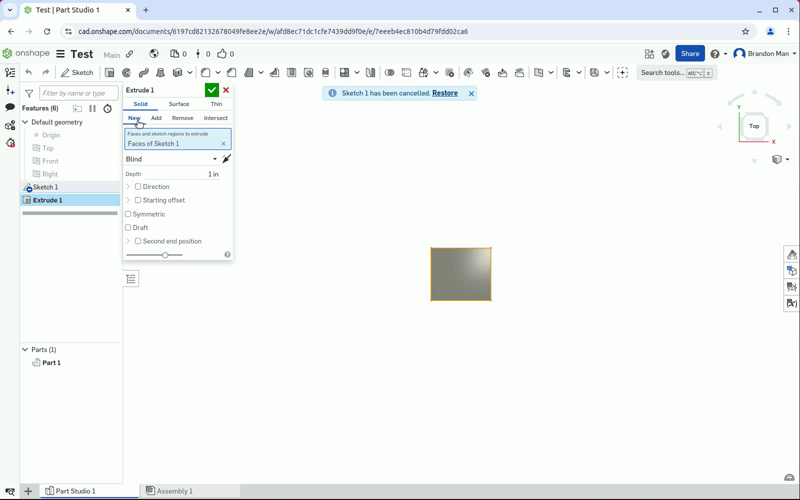
key(tab, 4)
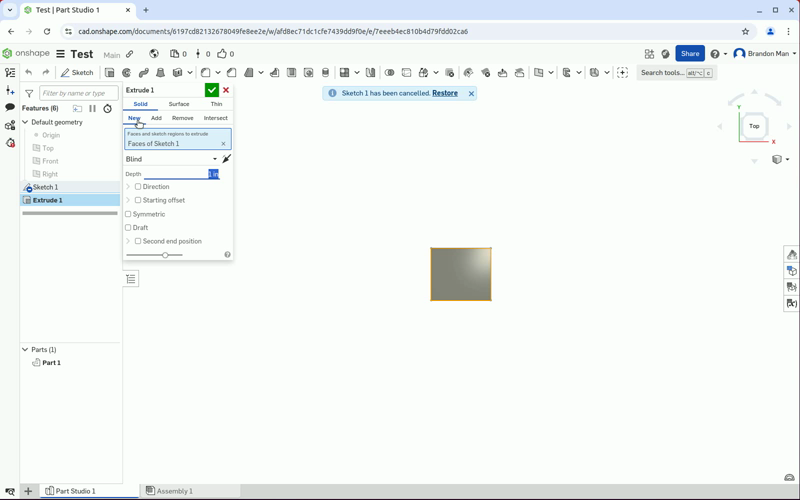
text(23.108)
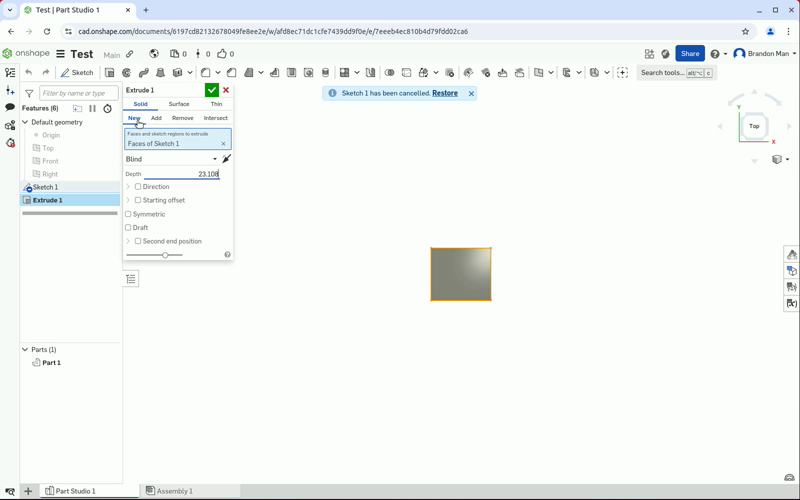
key(enter)
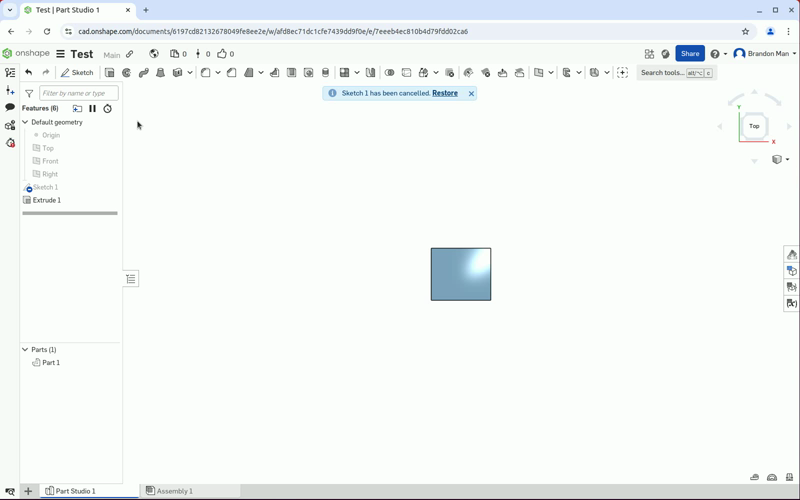
key(shift+h)
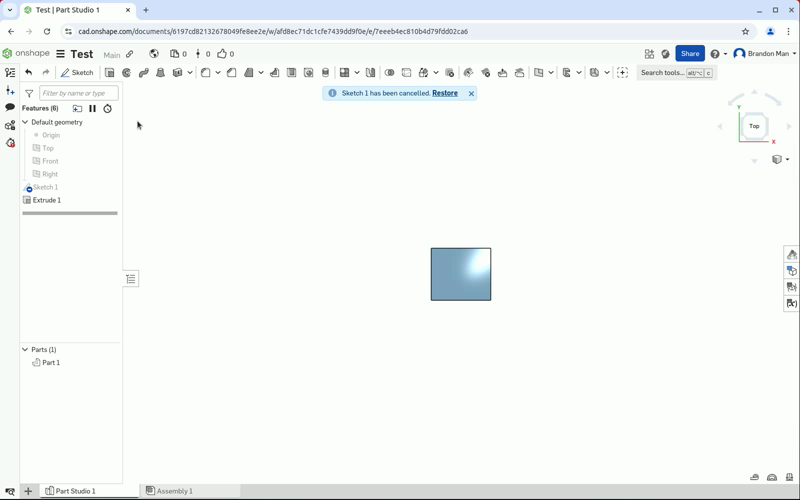
key(shift+h)
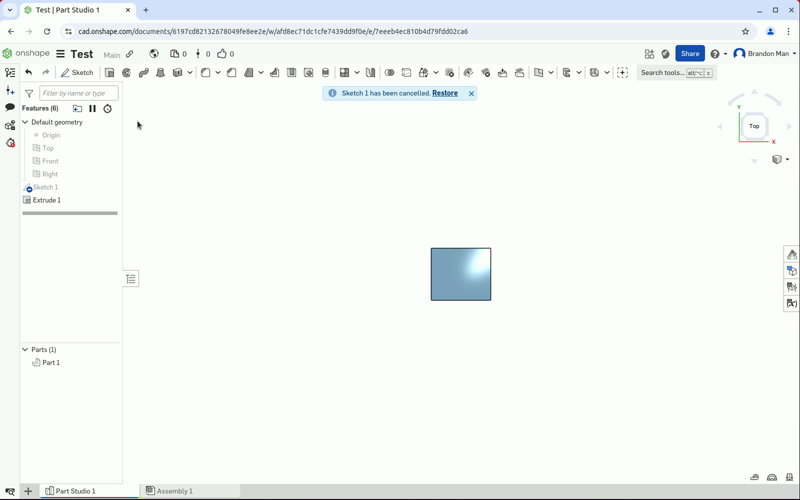
mouse_move(73, 189)
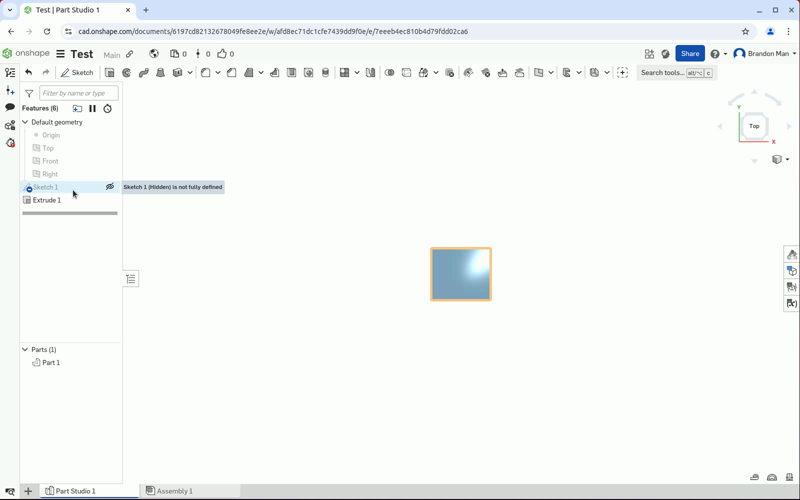
click(73, 189)
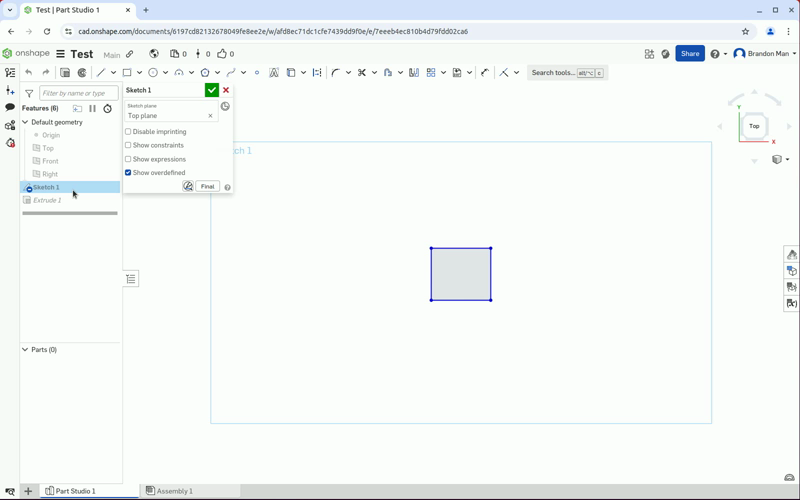
mouse_move(229, 92)
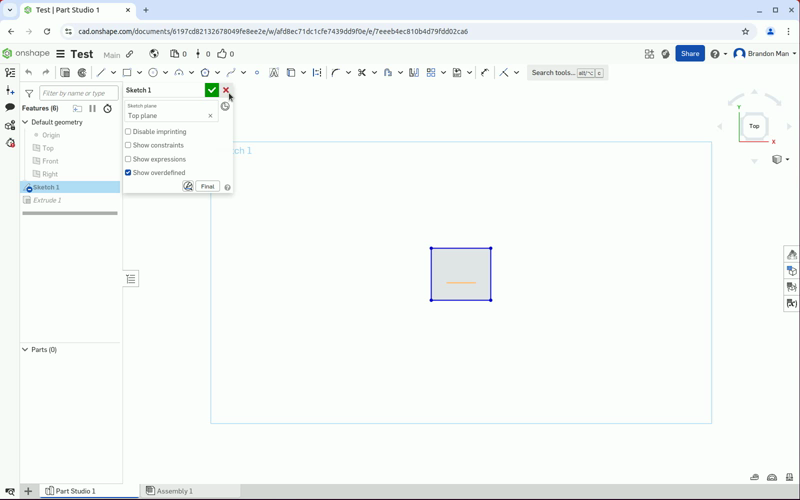
click(229, 92)
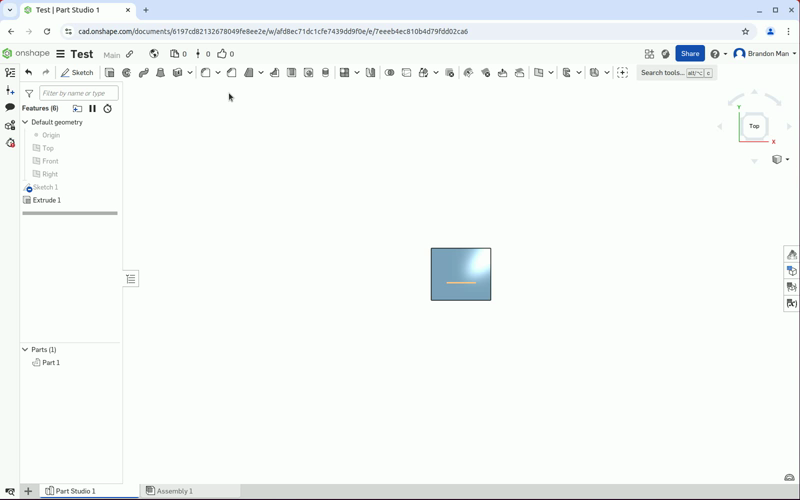
mouse_move(73, 352)
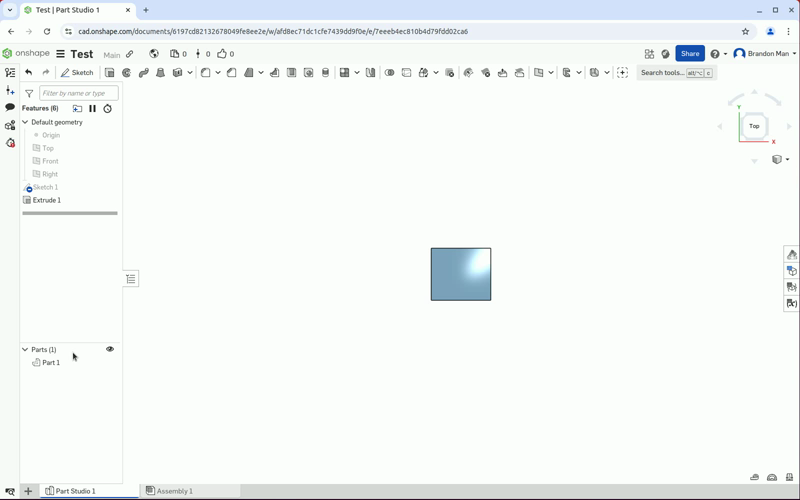
key(y)
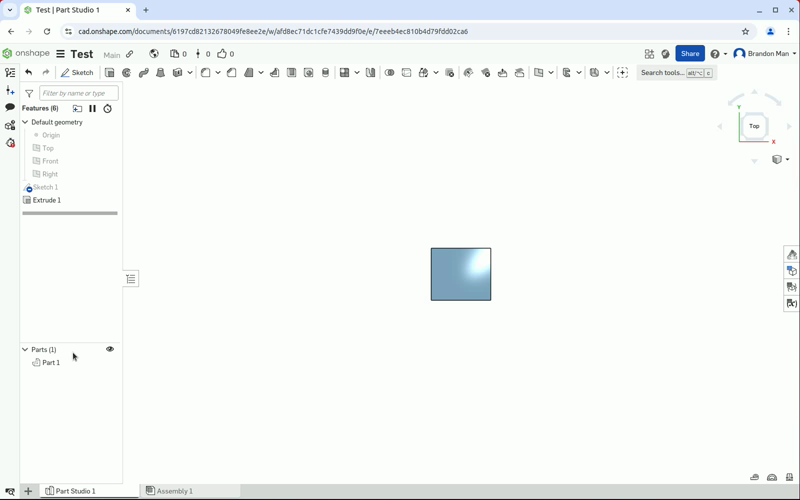
key(shift+p)
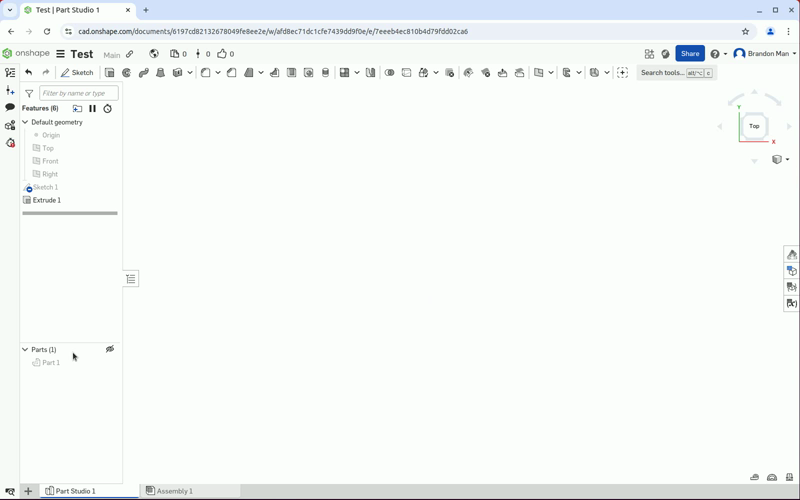
key(space)
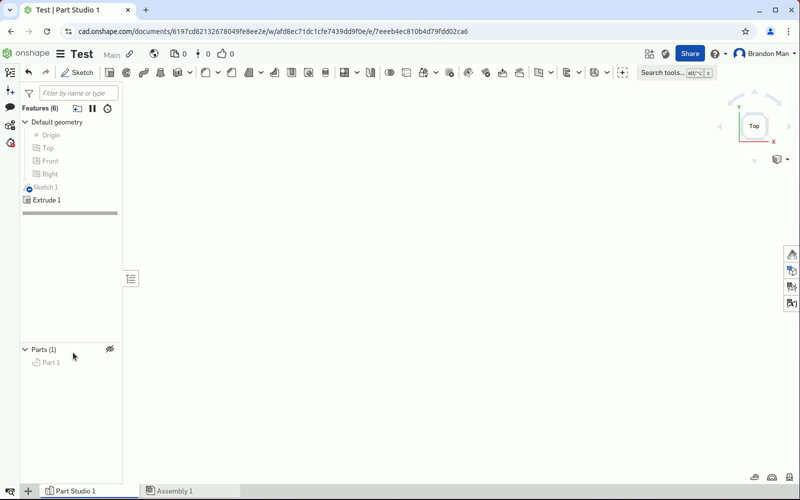
key_down(shift)
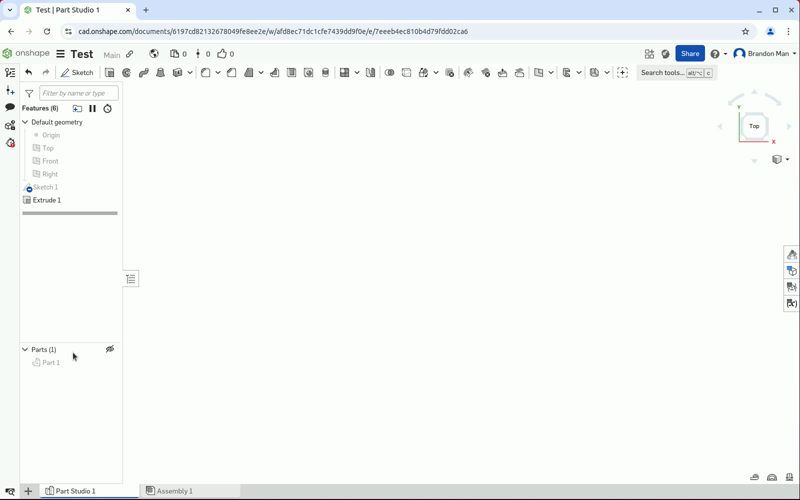
key(up)
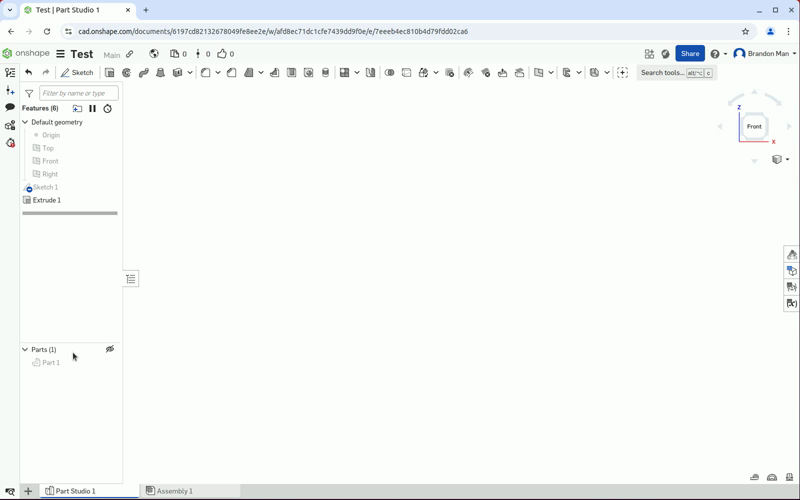
key_up(shift)
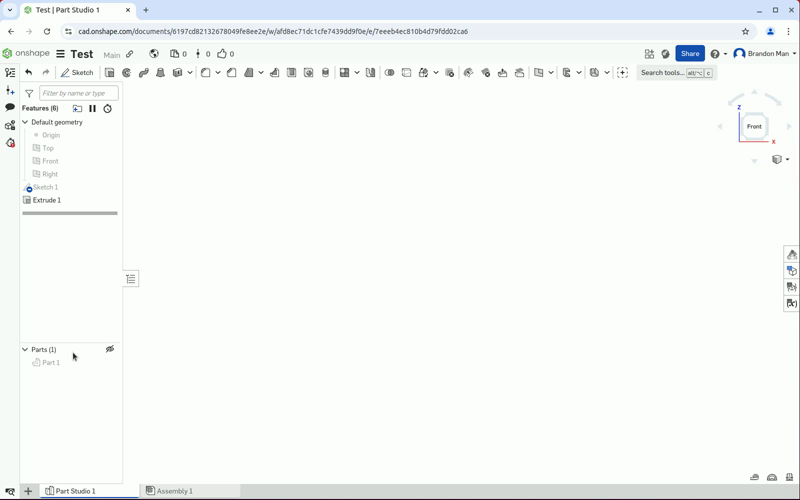
mouse_move(73, 352)
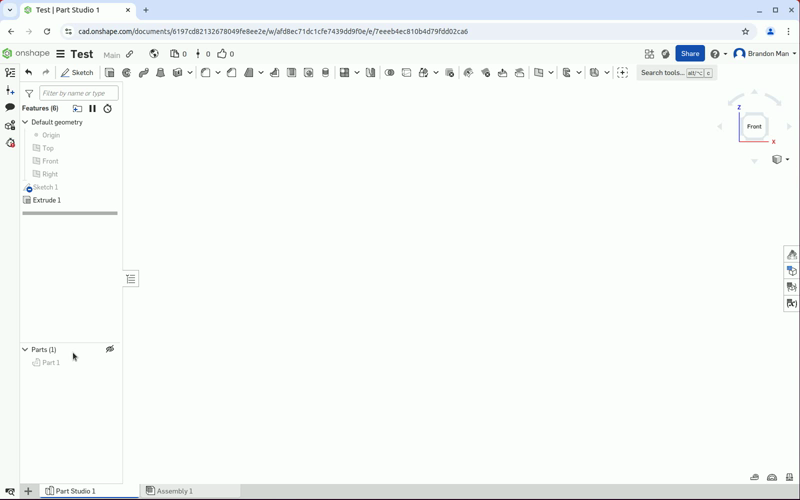
key(shift+y)
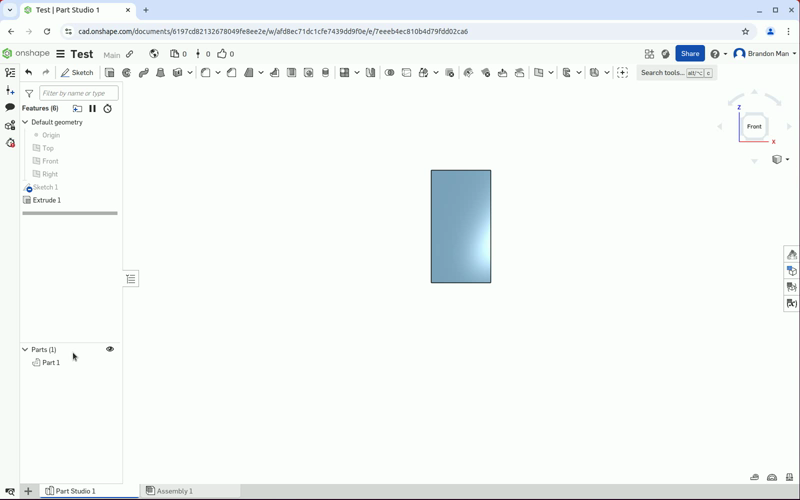
mouse_move(541, 75)
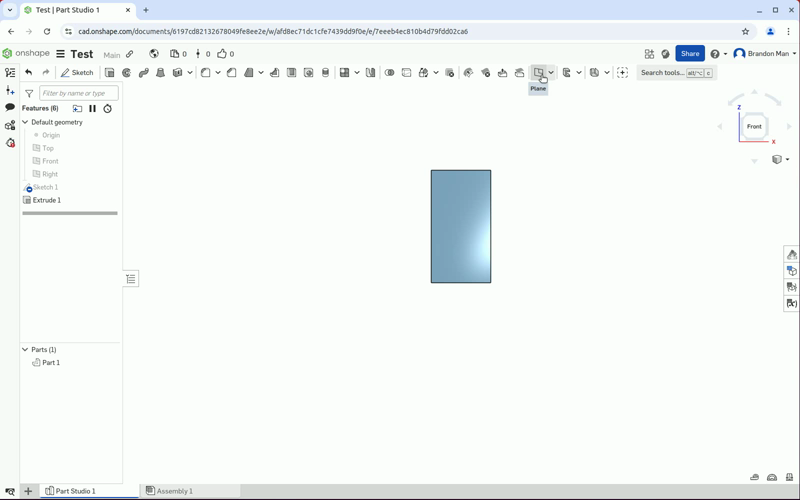
click(541, 75)
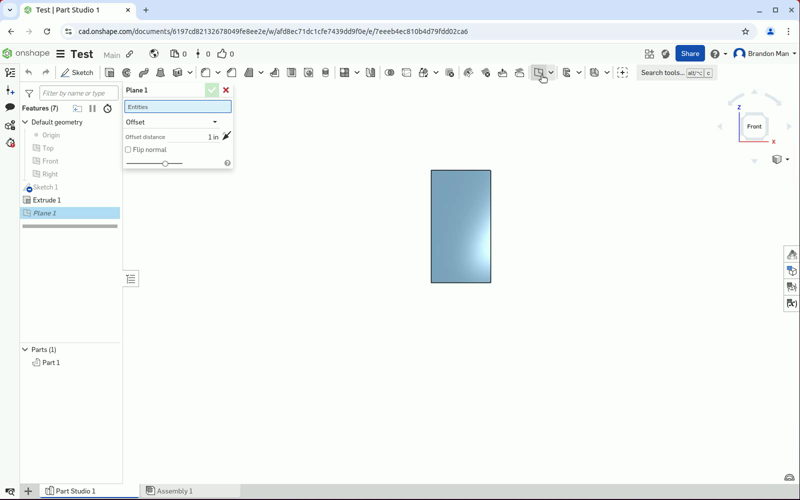
mouse_move(73, 163)
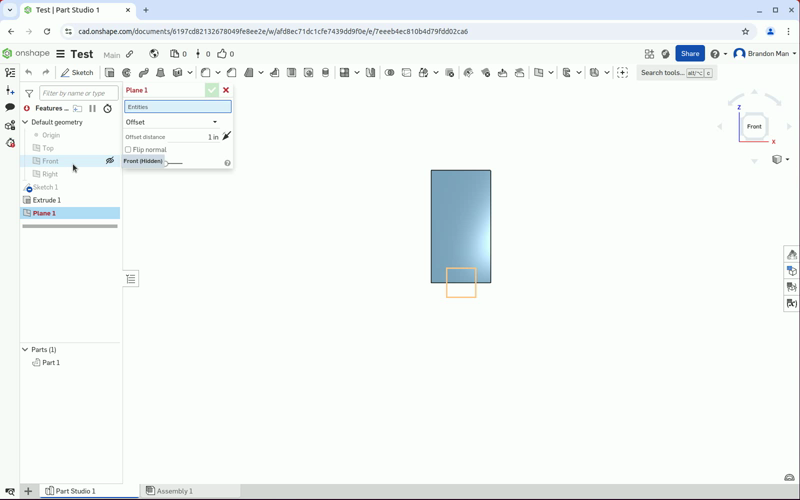
click(73, 163)
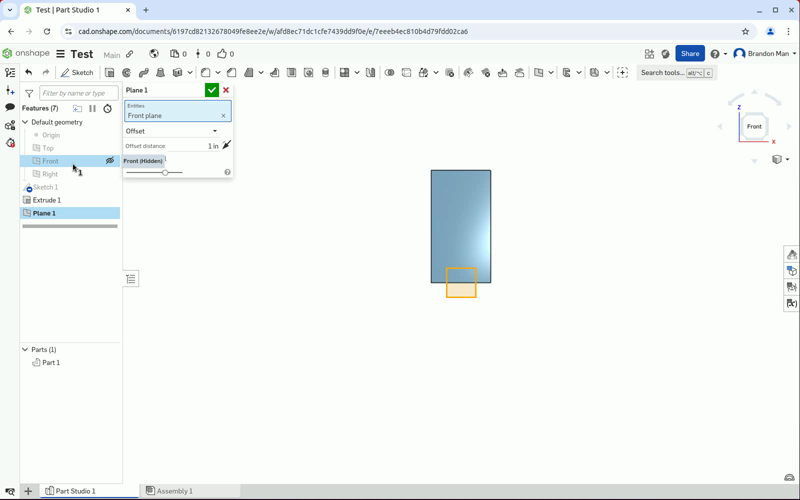
key(tab, 2)
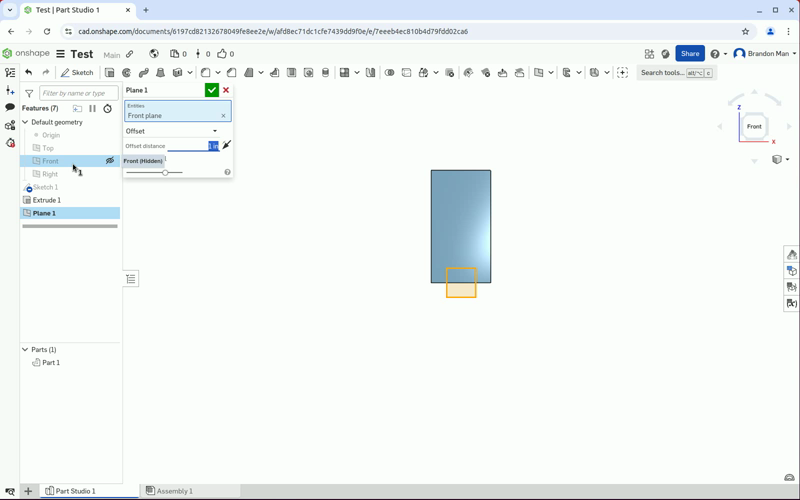
text(3.605)
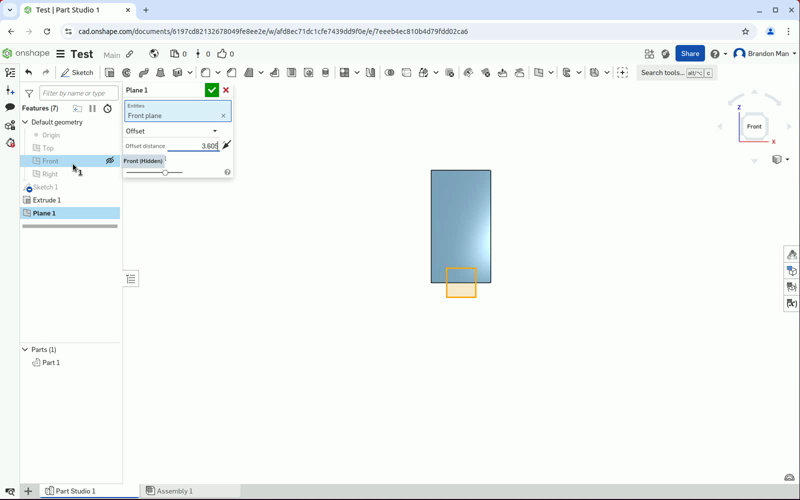
key(enter, 2)
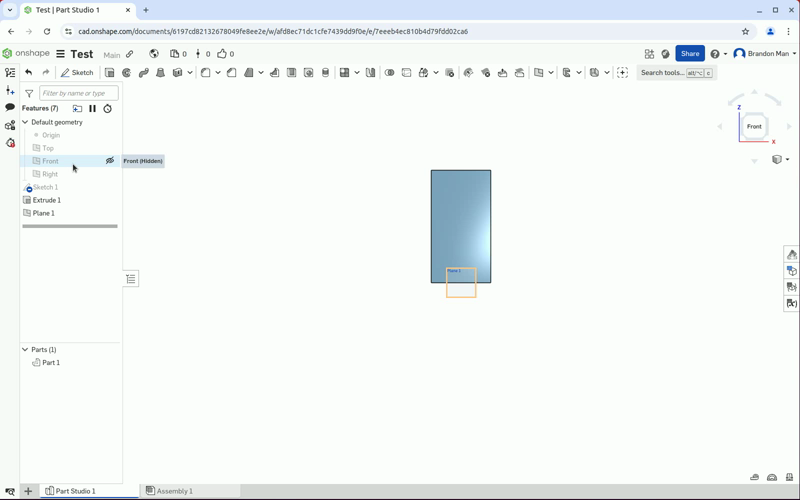
key(shift+s)
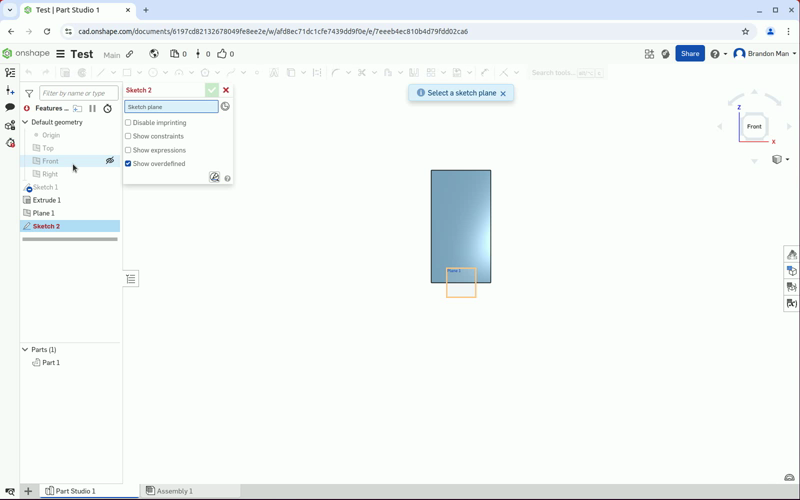
mouse_move(73, 215)
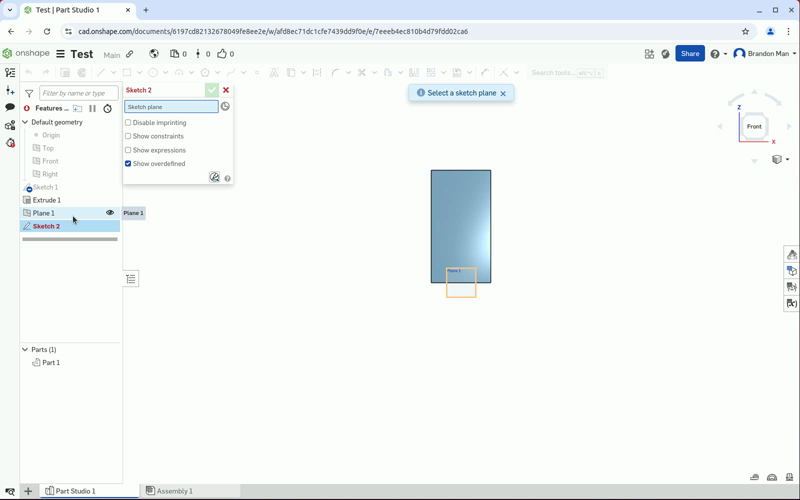
click(73, 215)
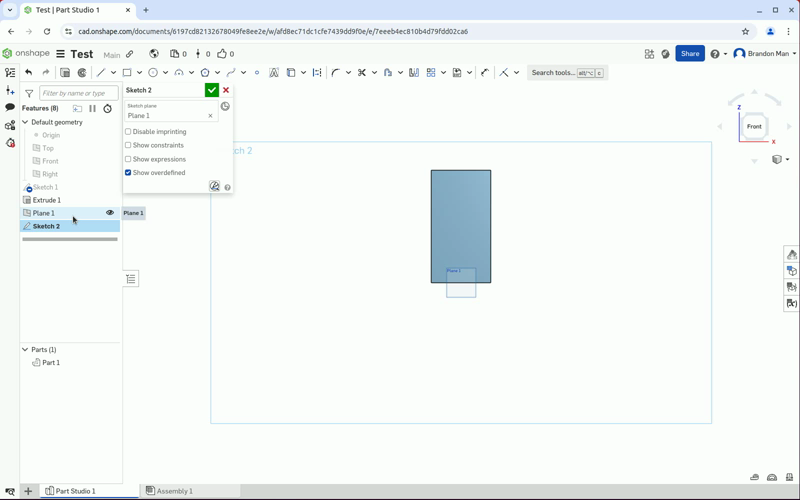
mouse_move(73, 352)
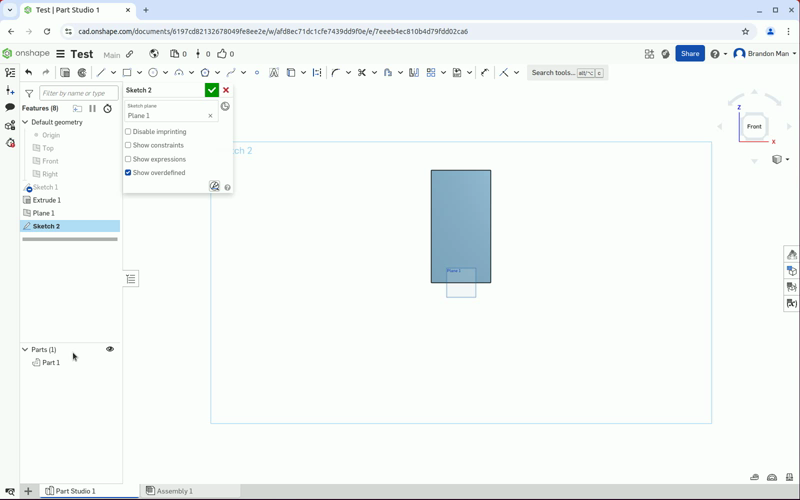
key(y)
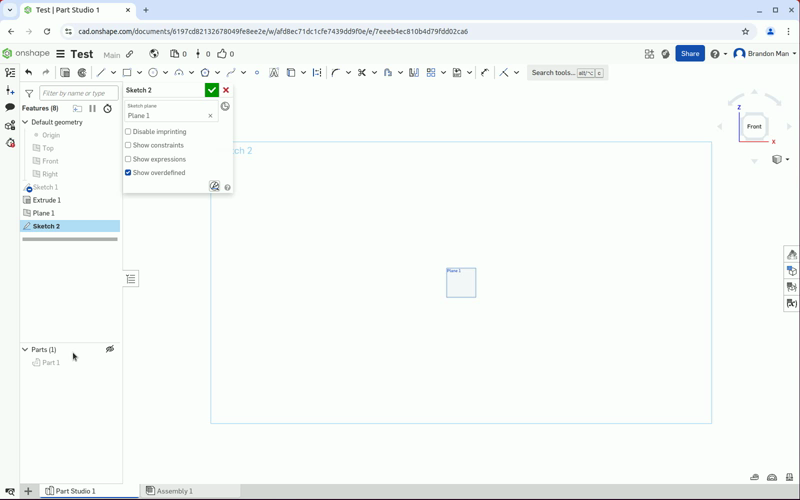
key(l)
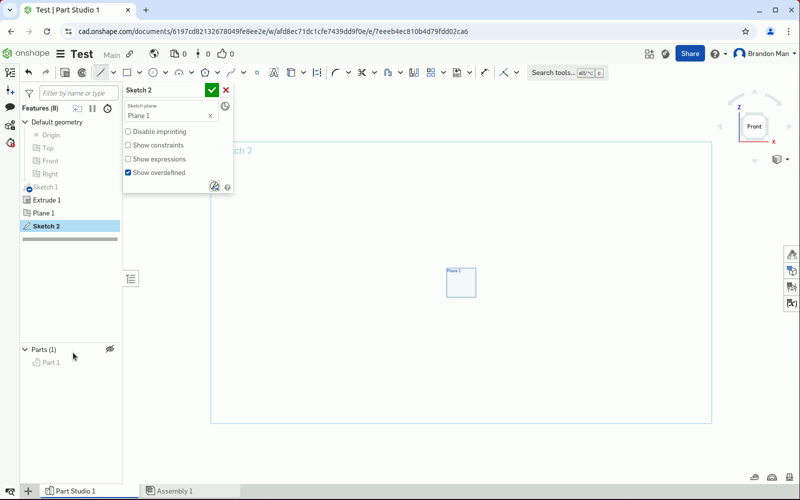
key_down(shift)
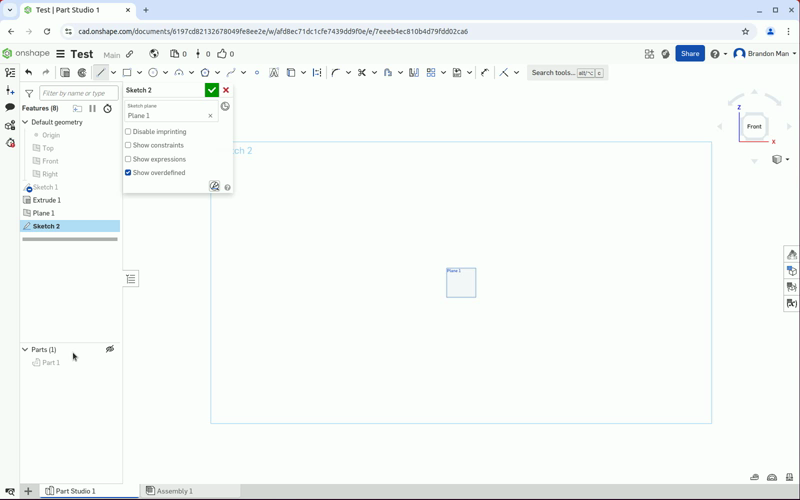
mouse_move(481, 233)
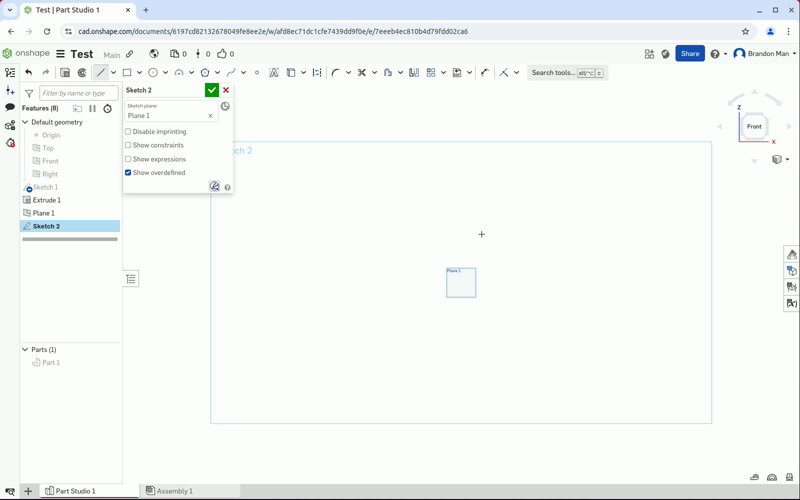
click(481, 233)
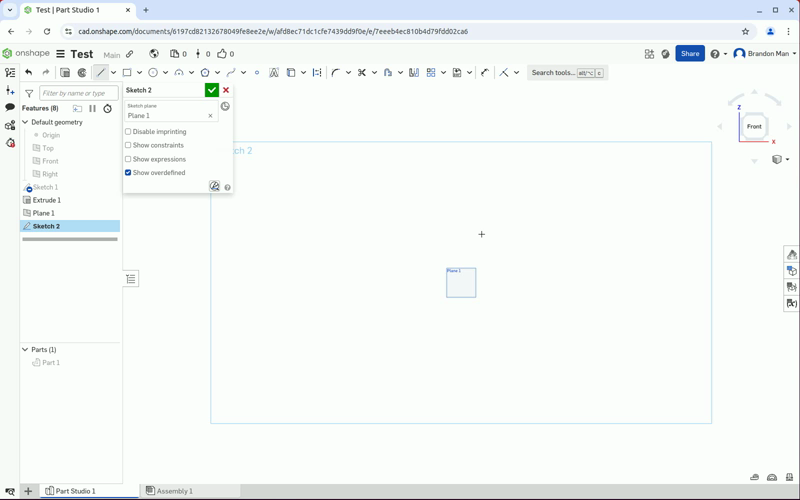
key_up(shift)
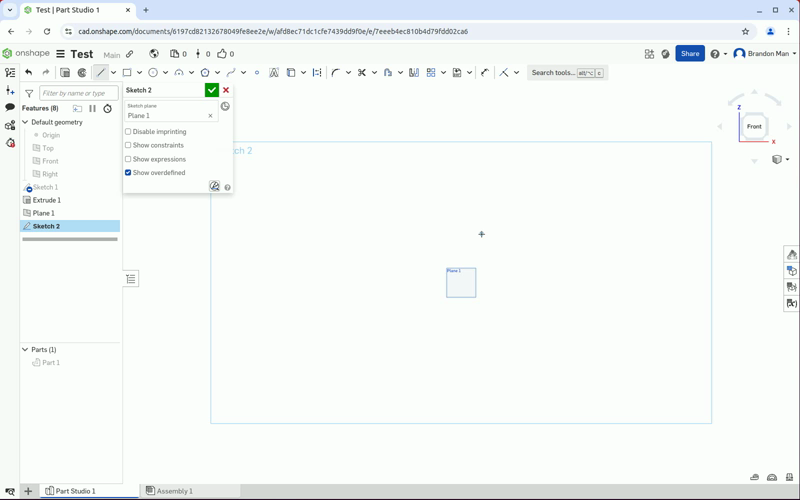
key_down(shift)
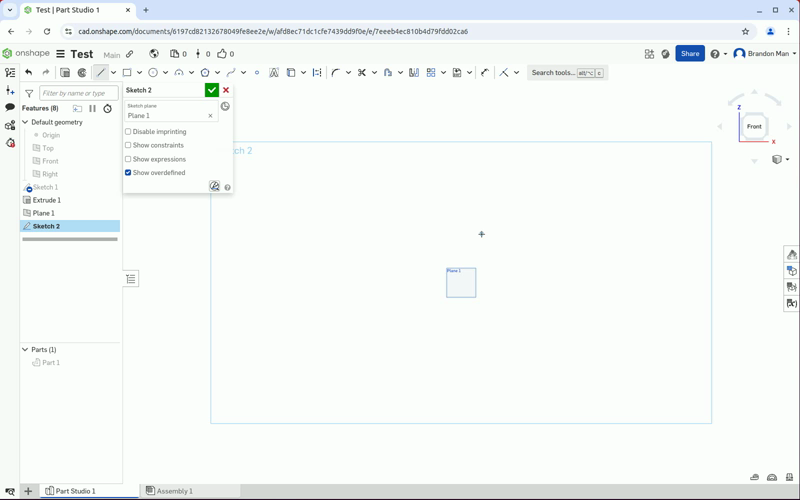
mouse_move(511, 233)
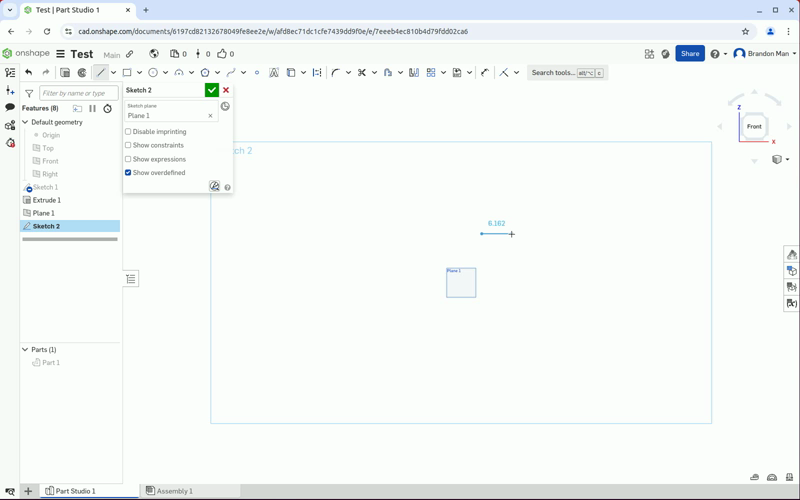
mouse_move(485, 233)
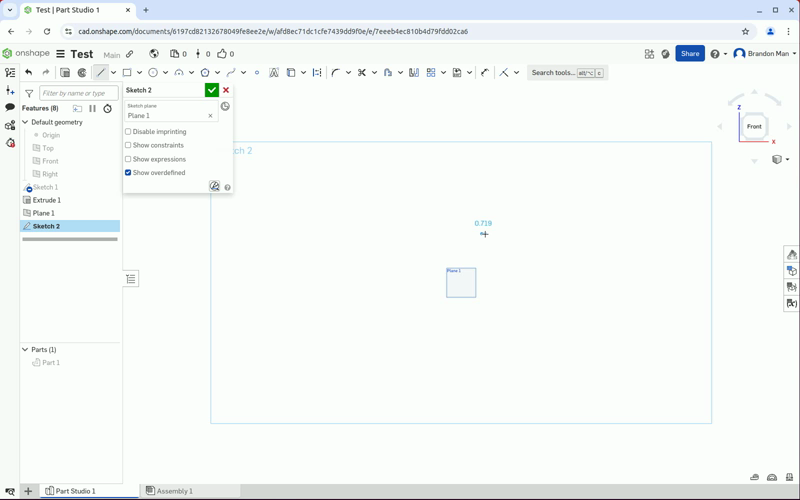
scroll(6)
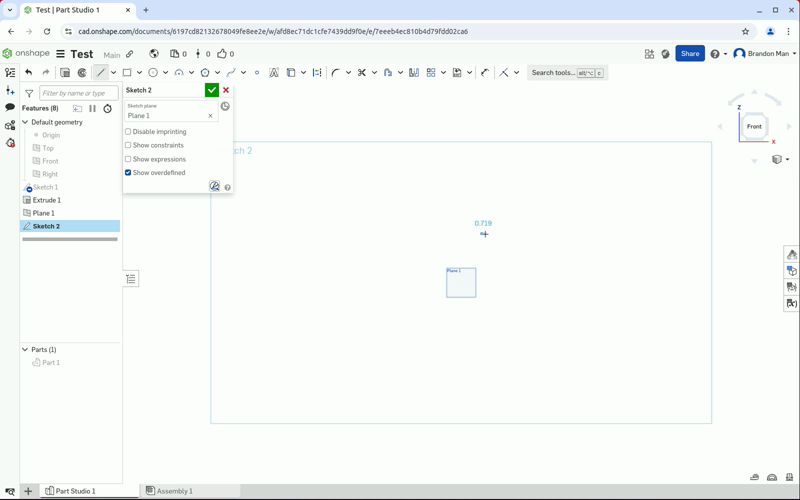
scroll(6)
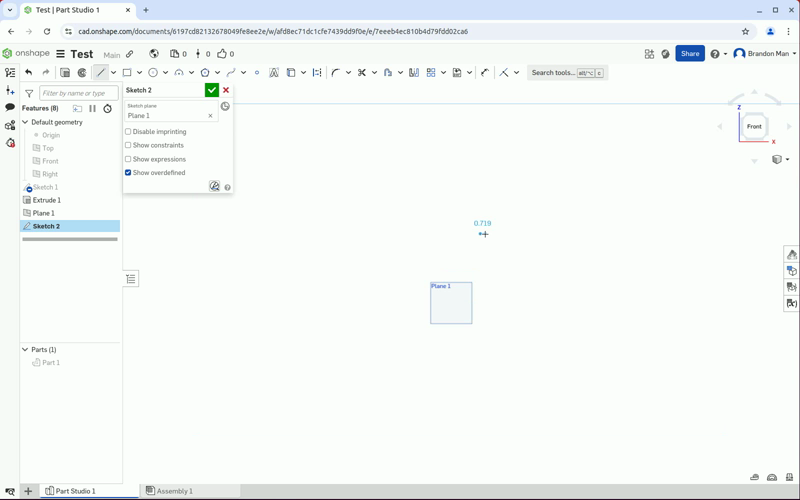
scroll(6)
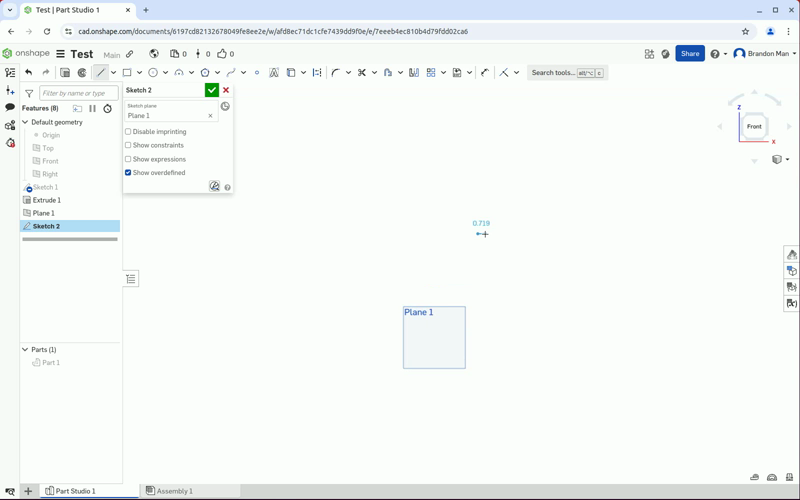
scroll(6)
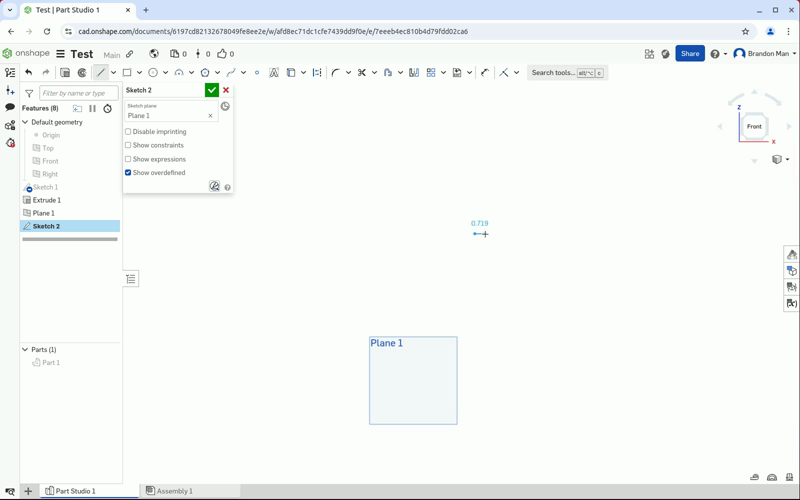
scroll(6)
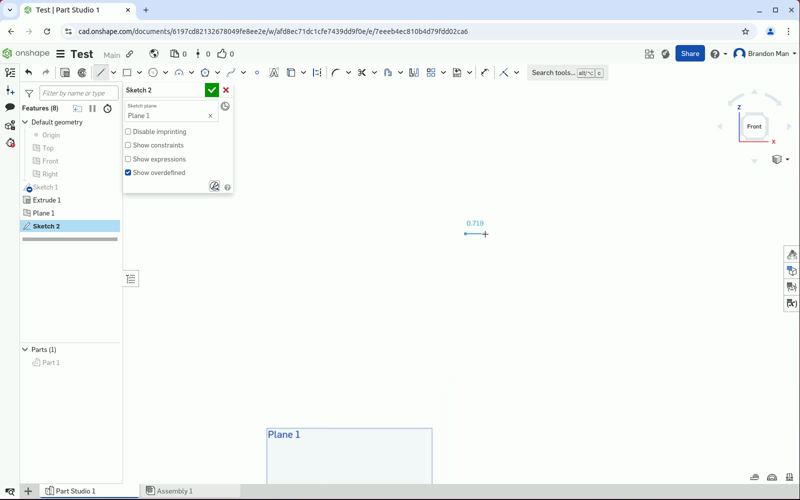
scroll(6)
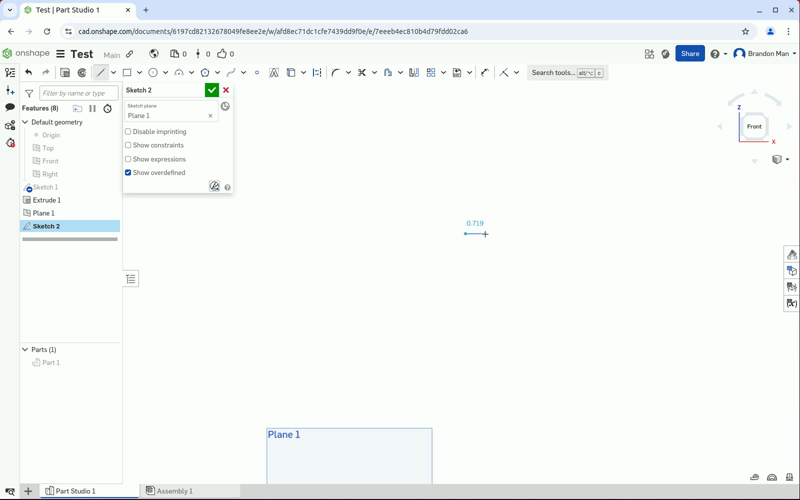
scroll(6)
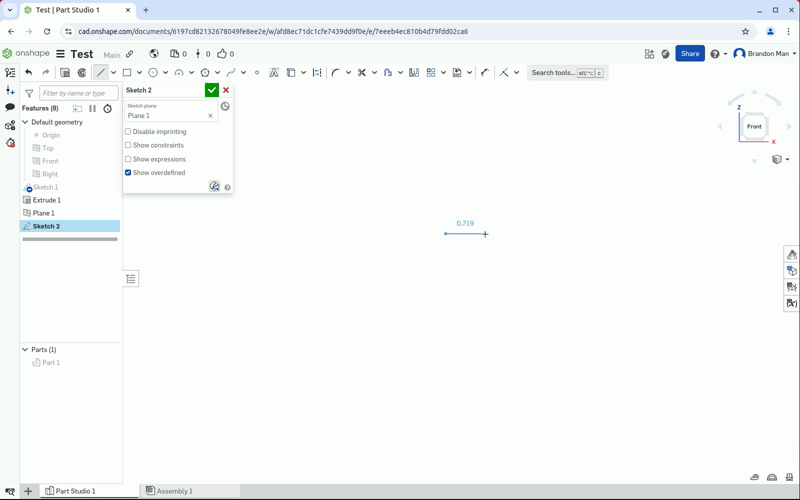
click(485, 233)
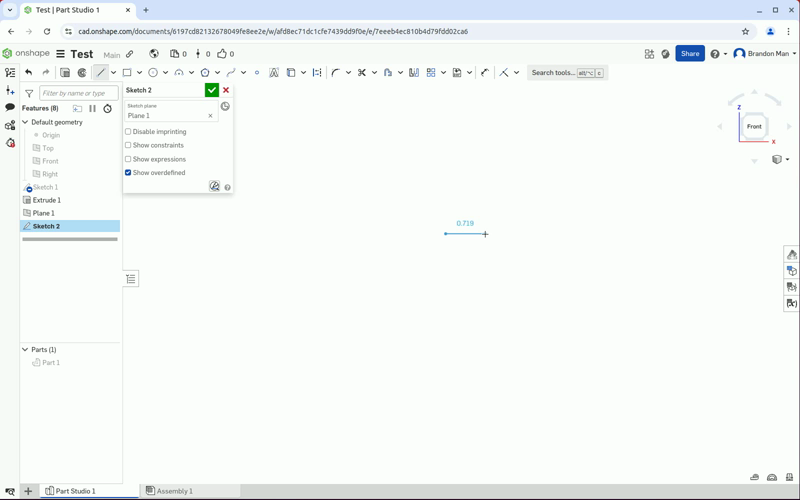
scroll(-6)
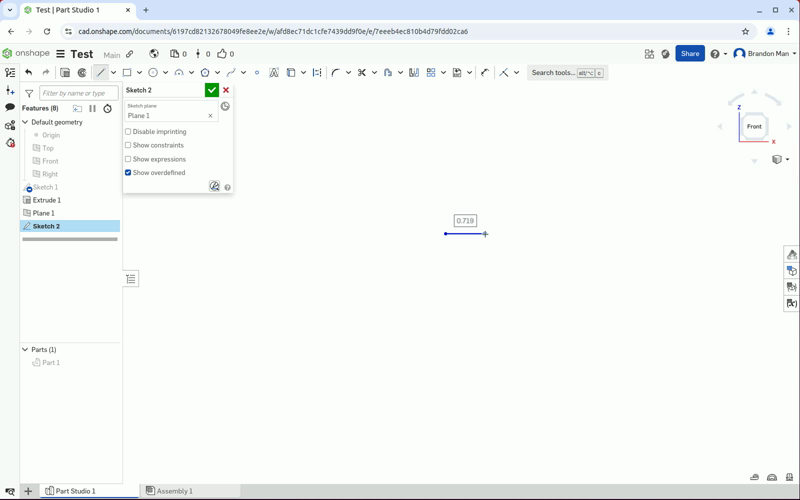
scroll(-6)
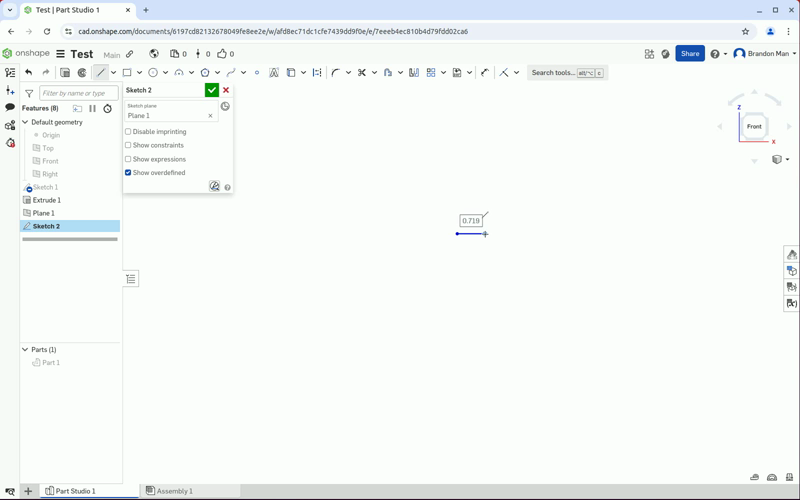
scroll(-6)
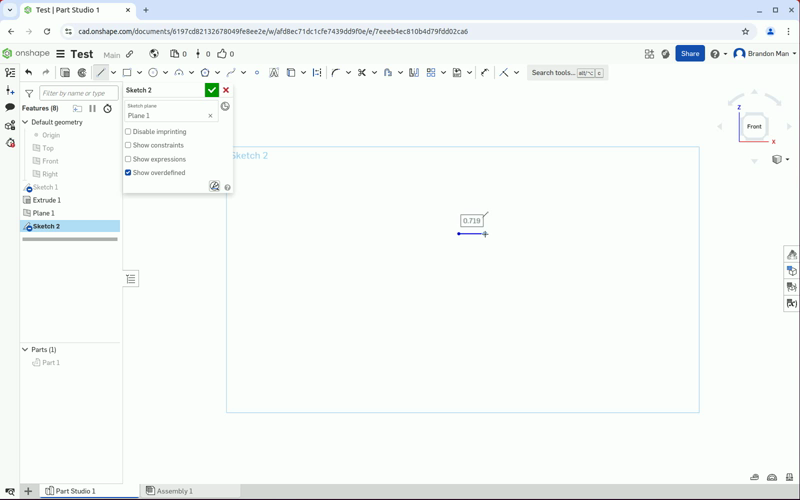
scroll(-6)
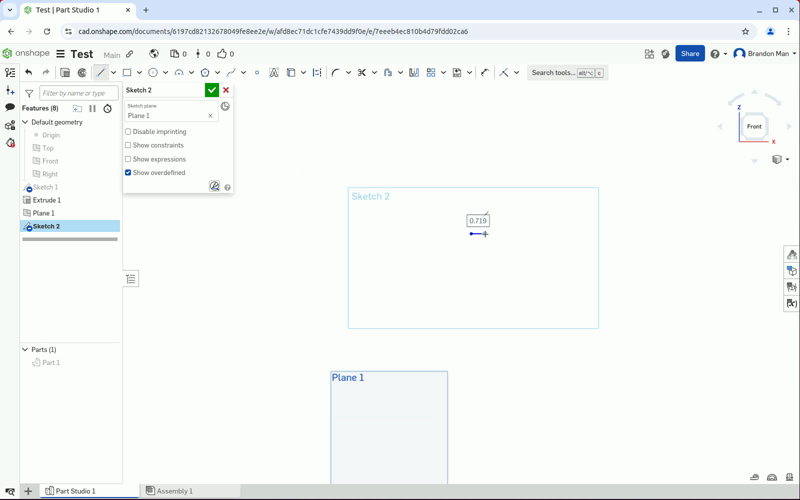
scroll(-6)
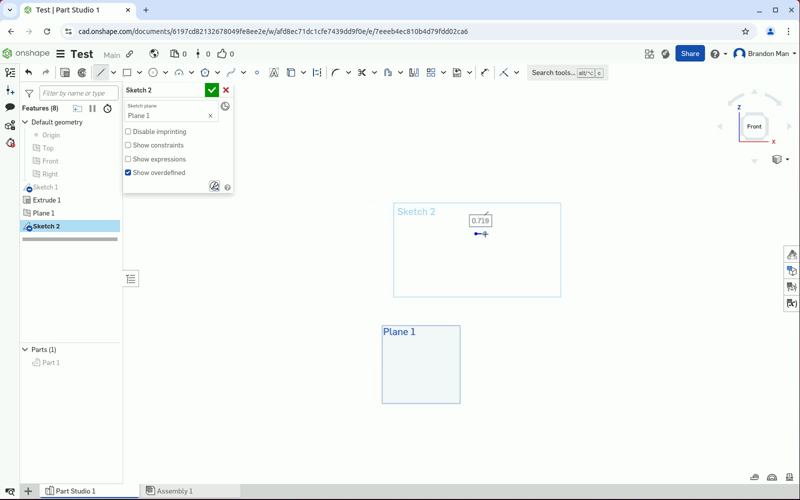
scroll(-6)
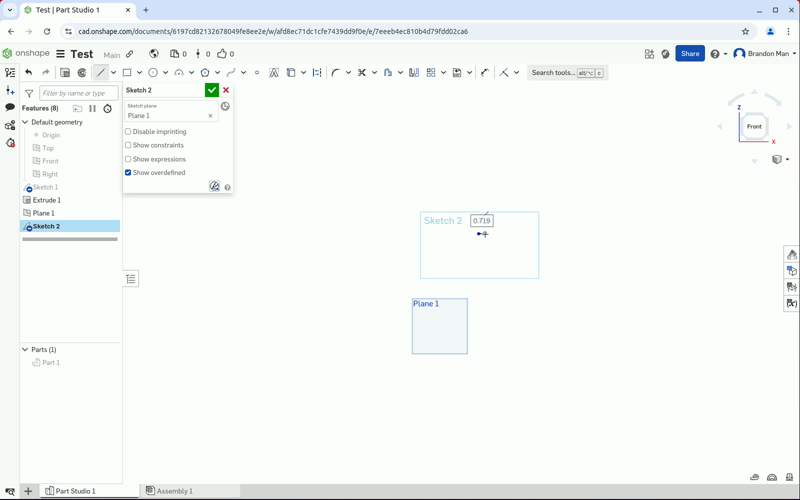
scroll(-6)
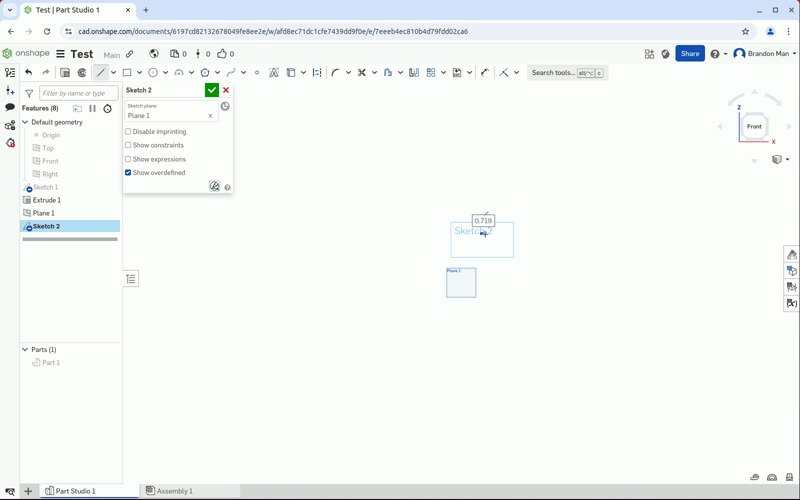
key_up(shift)
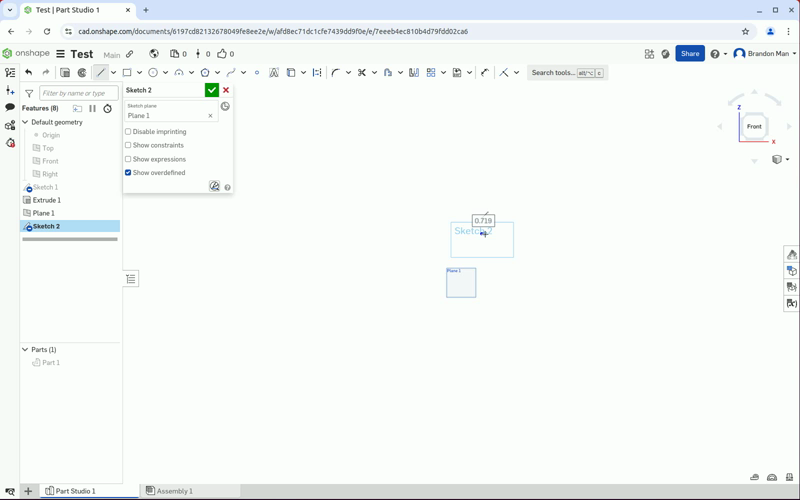
key_down(shift)
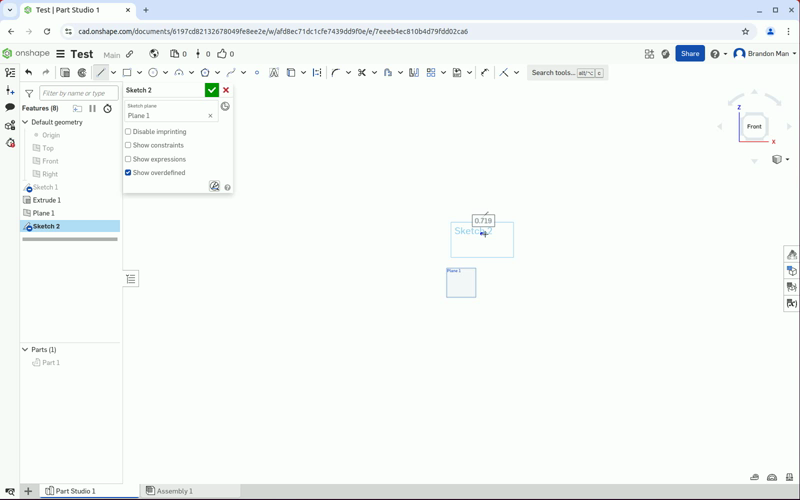
mouse_move(515, 233)
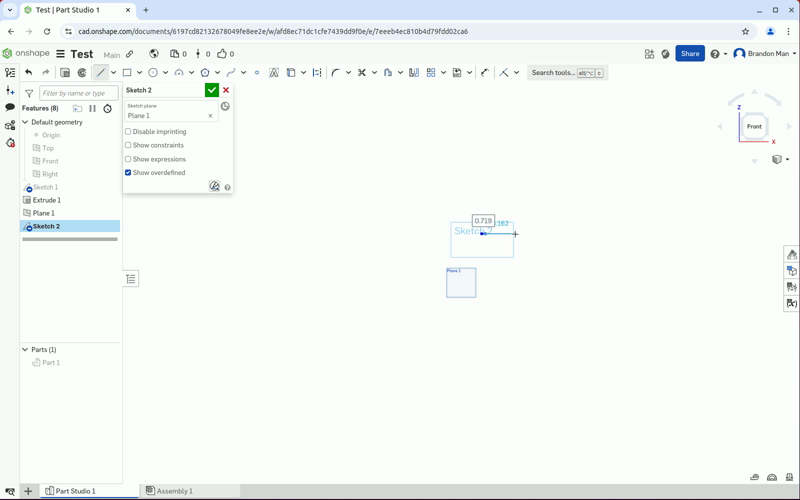
mouse_move(485, 210)
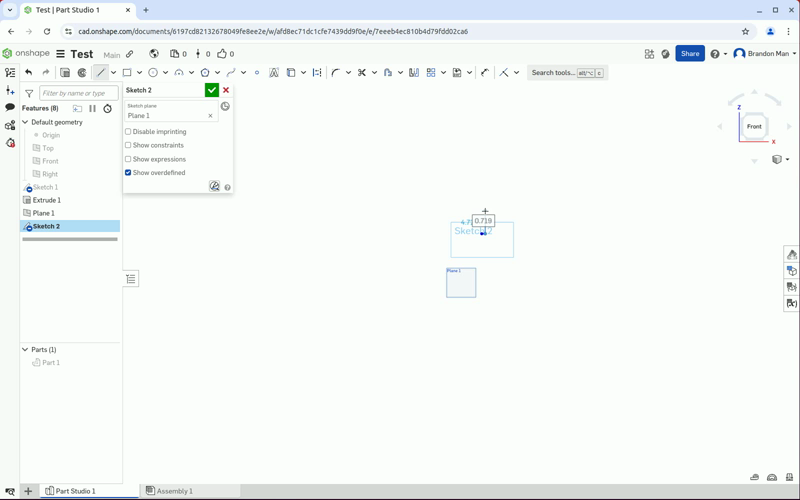
click(485, 210)
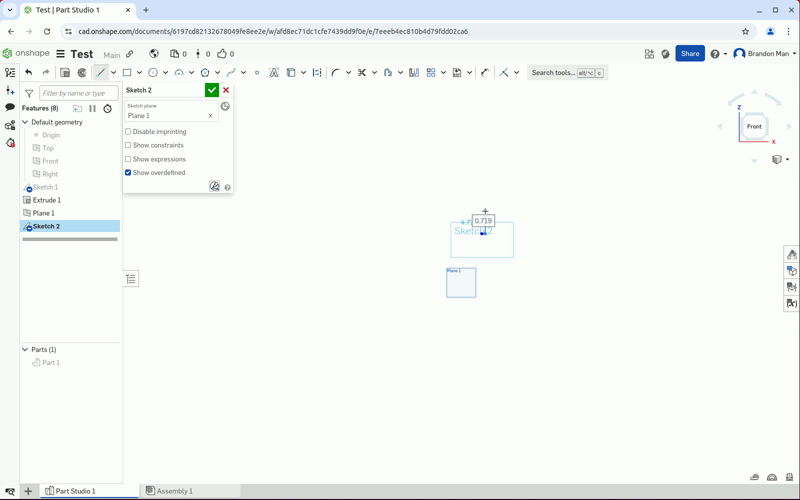
key_up(shift)
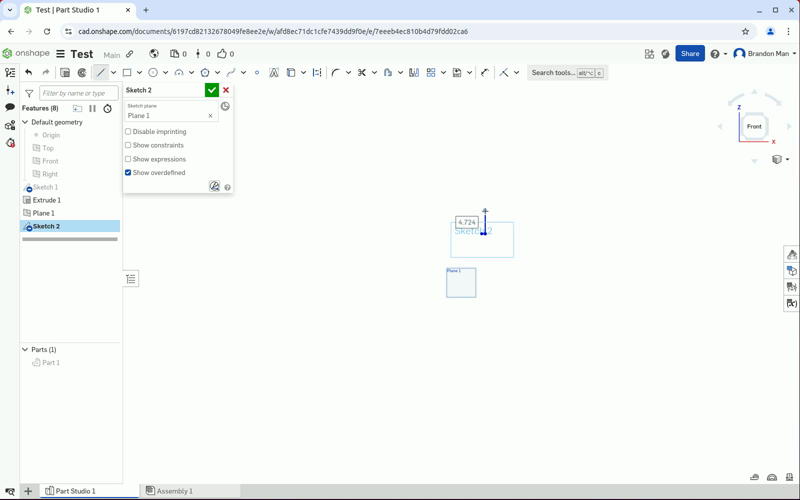
key_down(shift)
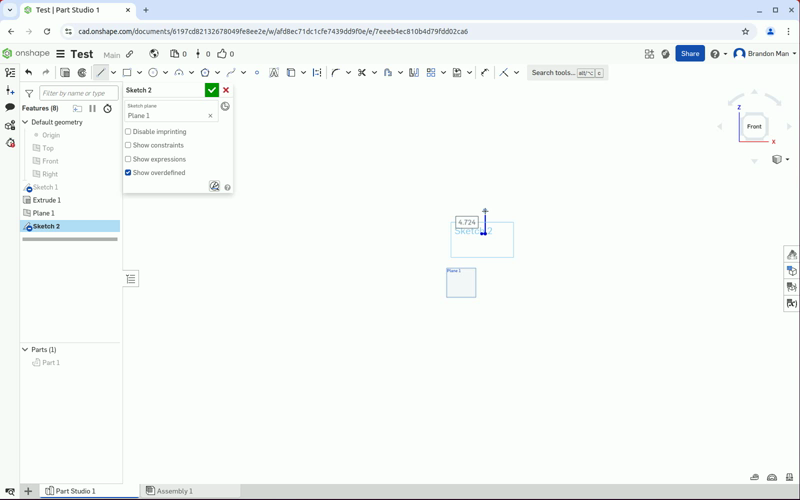
mouse_move(515, 210)
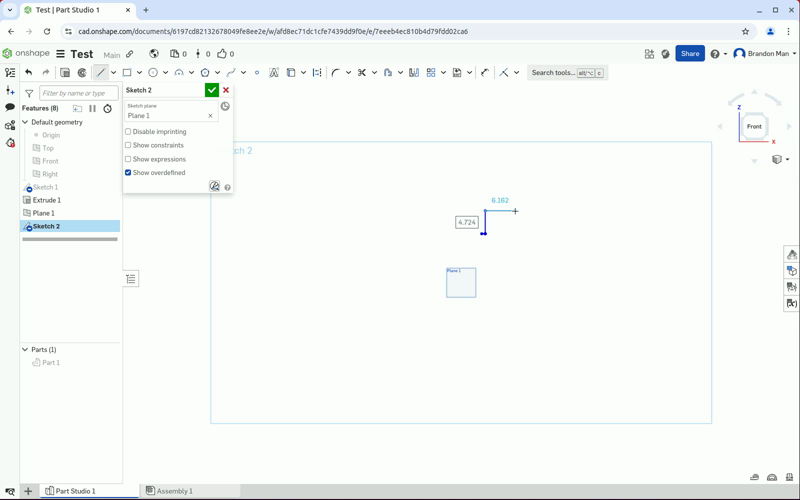
mouse_move(481, 210)
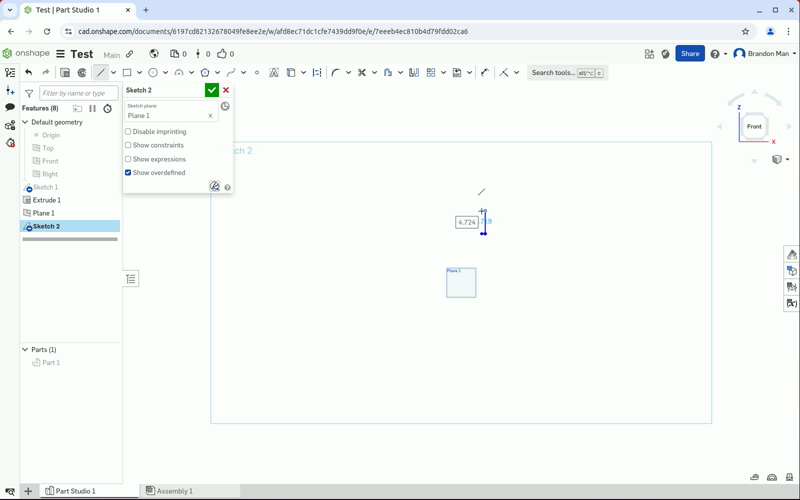
scroll(6)
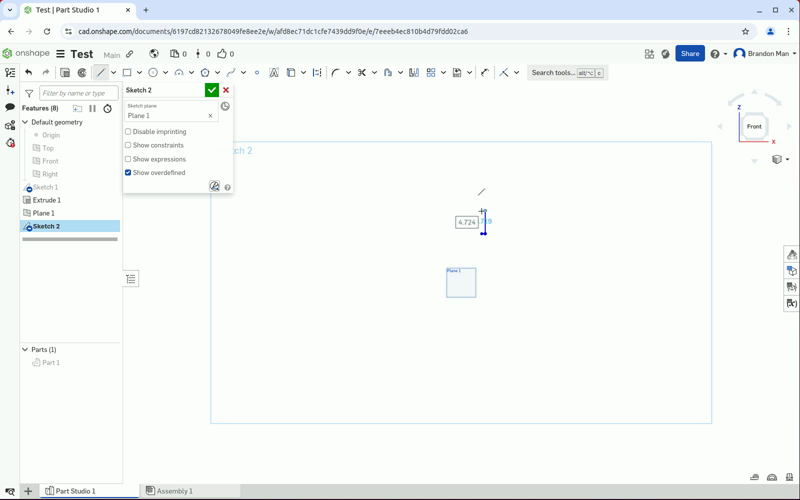
scroll(6)
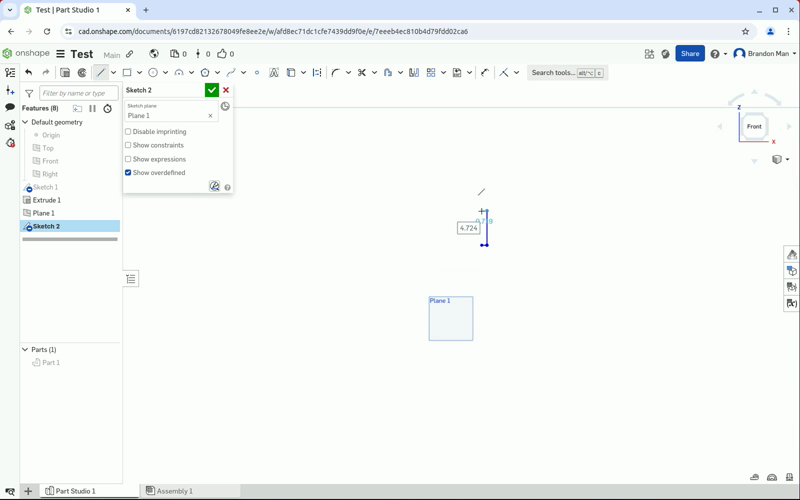
scroll(6)
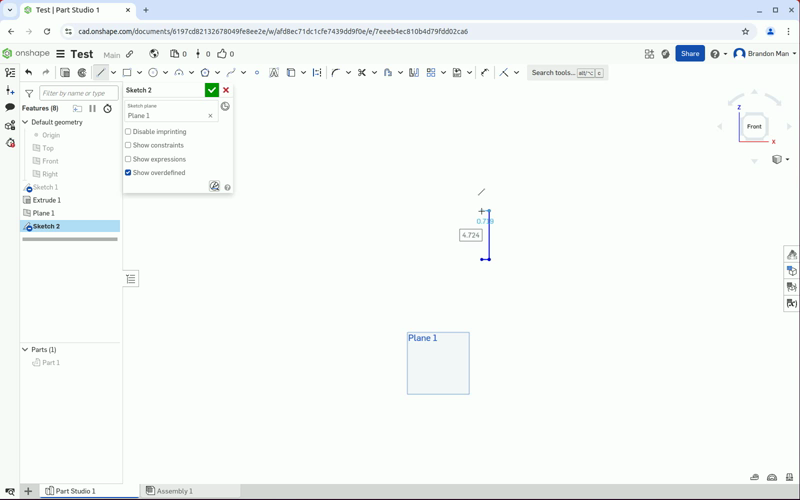
scroll(6)
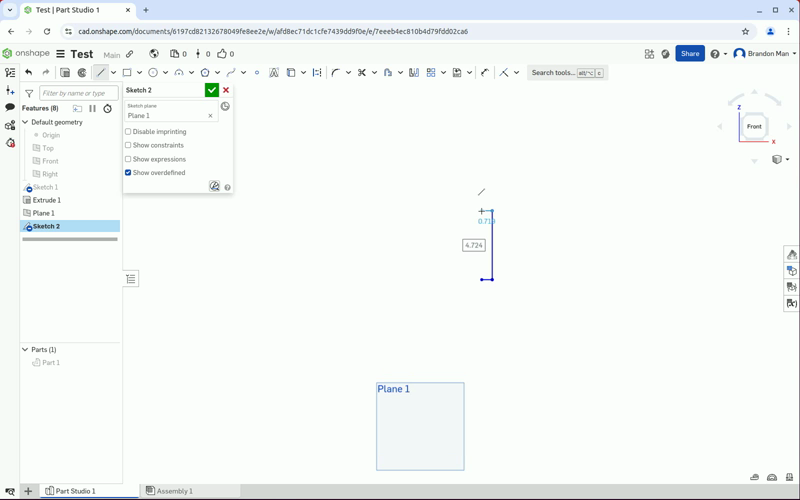
scroll(6)
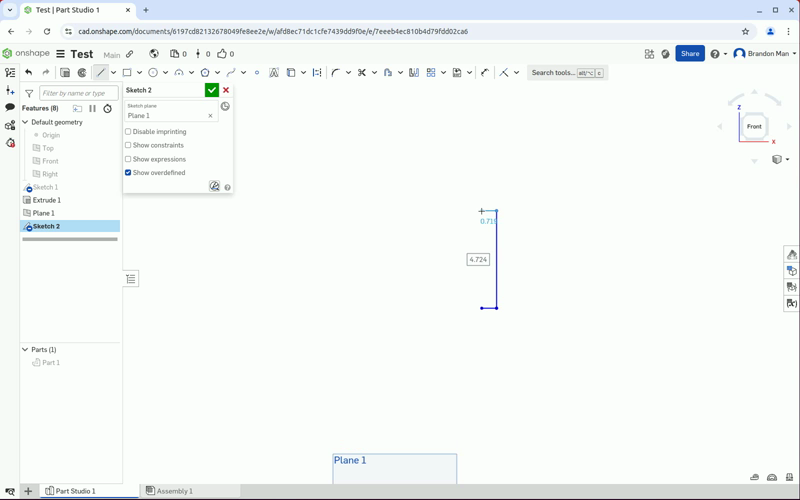
scroll(6)
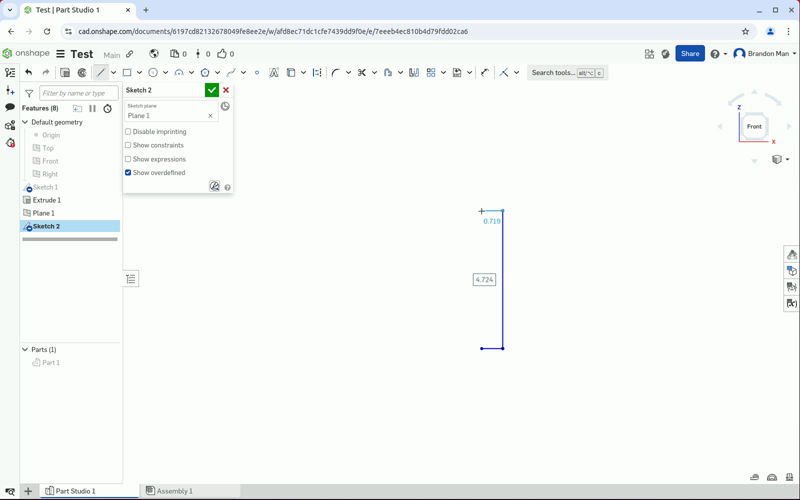
scroll(6)
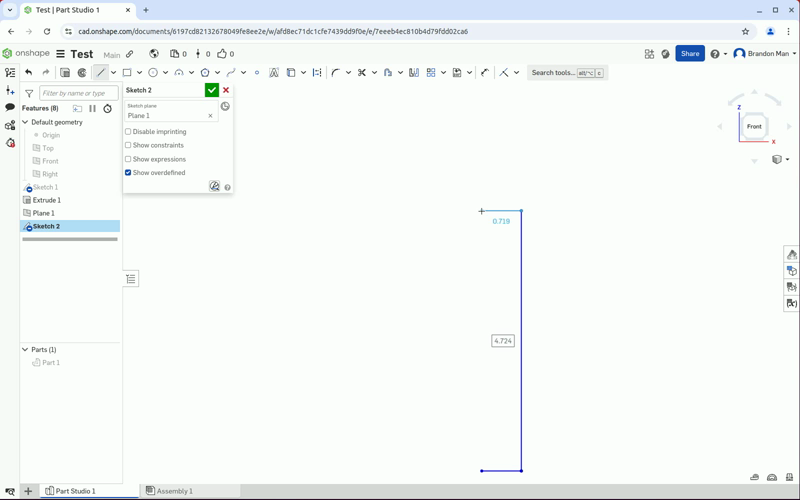
click(481, 210)
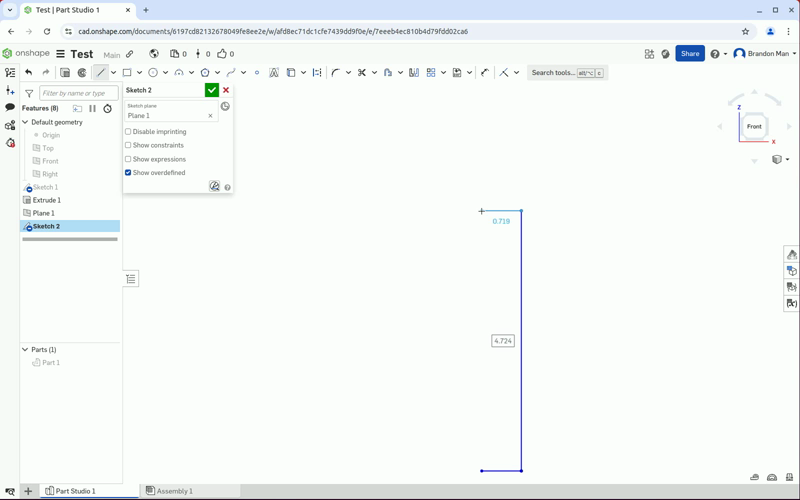
scroll(-6)
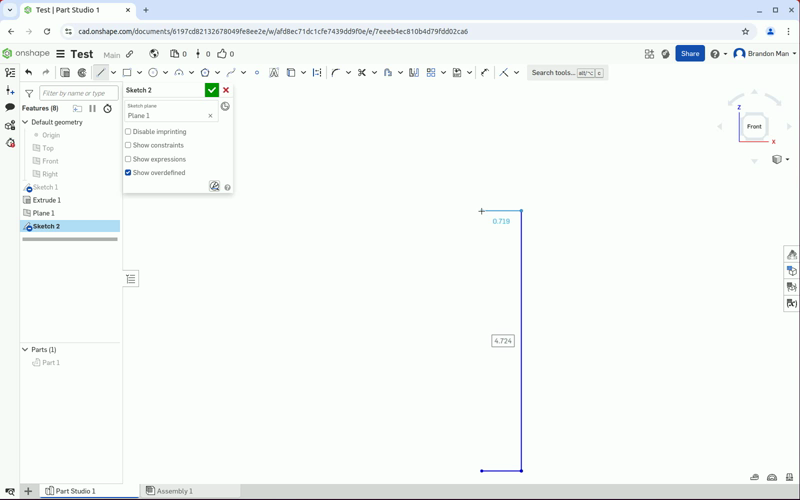
scroll(-6)
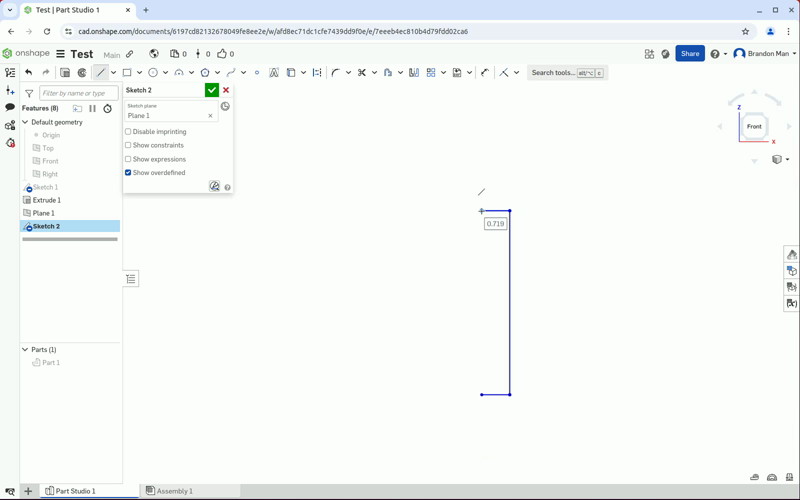
scroll(-6)
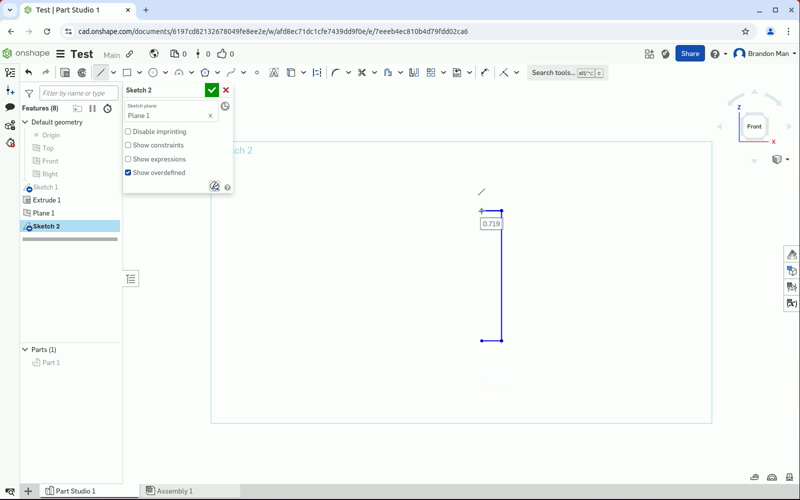
scroll(-6)
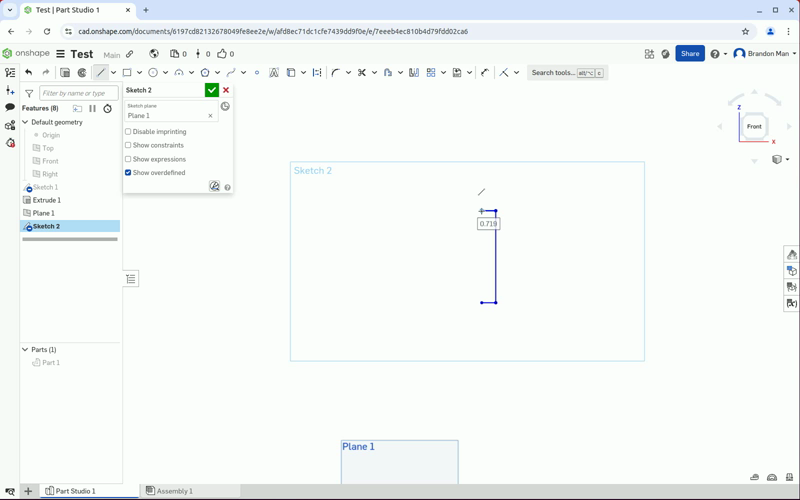
scroll(-6)
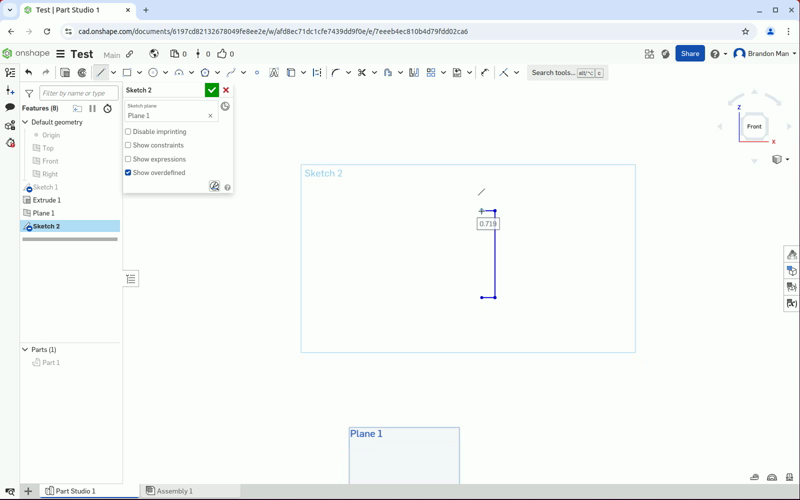
scroll(-6)
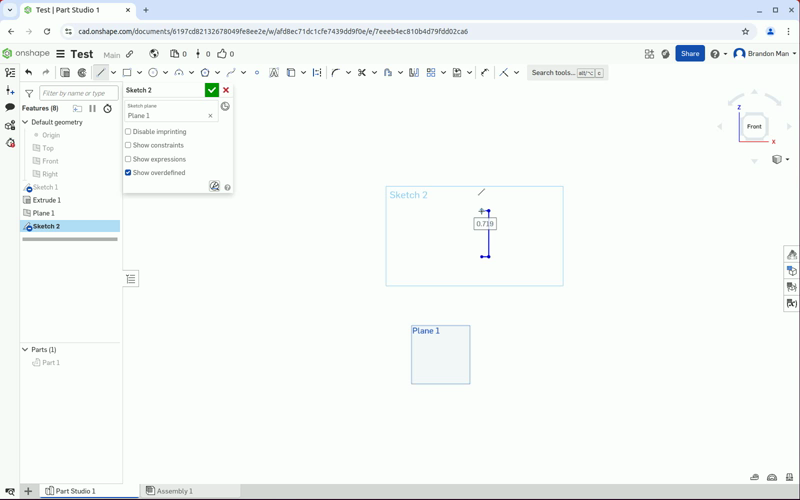
scroll(-6)
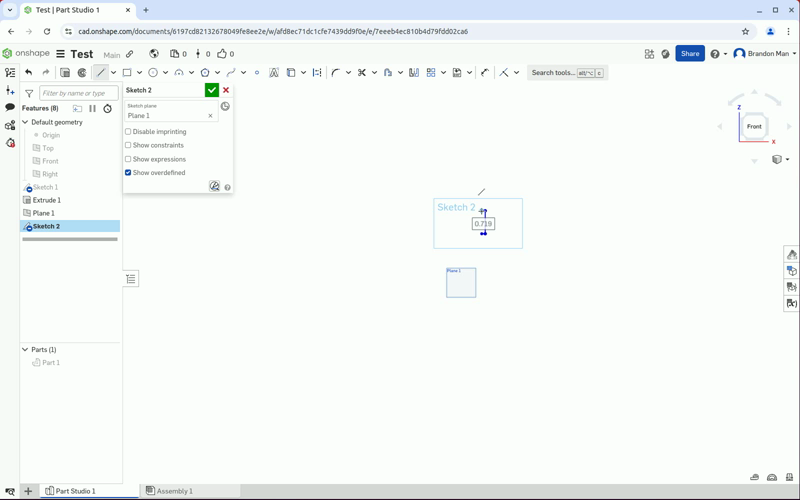
key_up(shift)
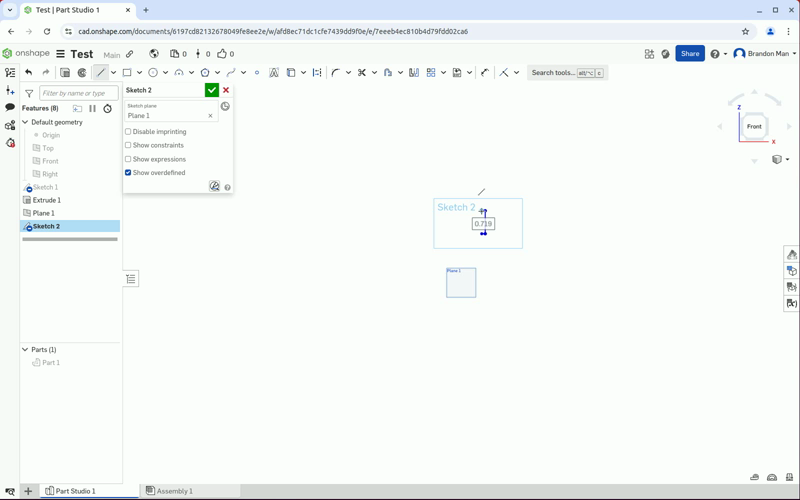
mouse_move(511, 210)
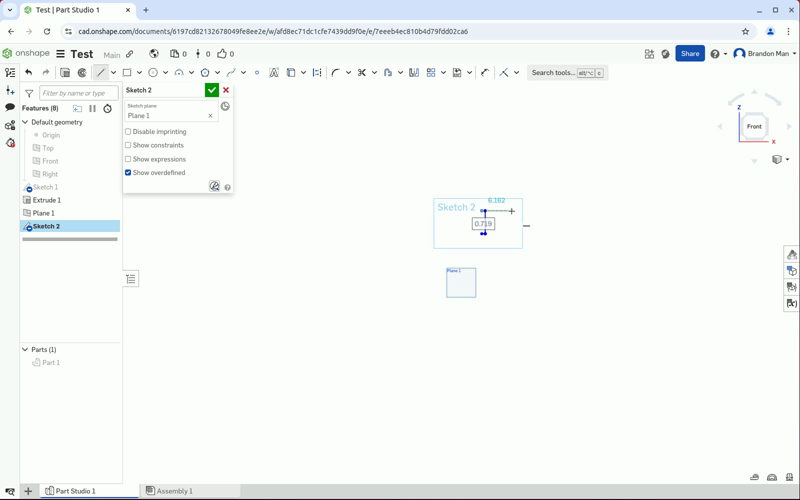
key_down(shift)
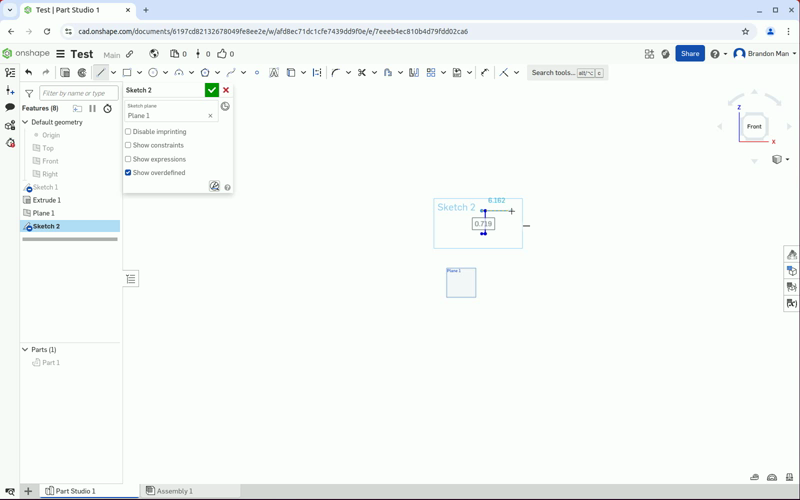
mouse_move(481, 233)
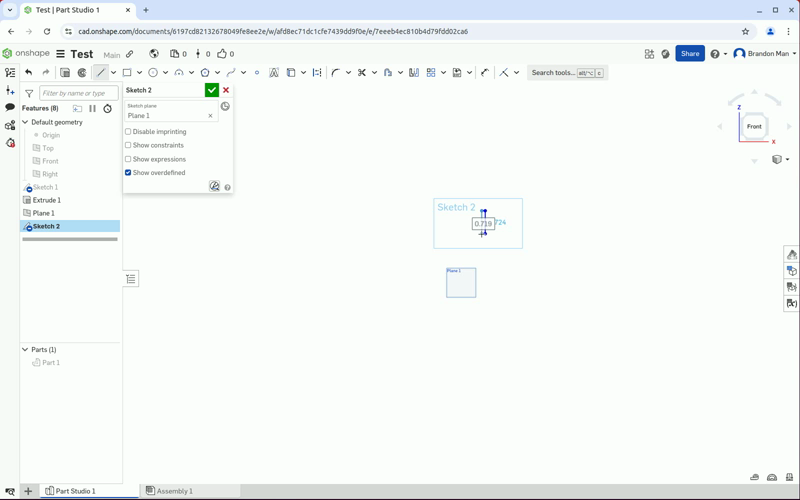
scroll(6)
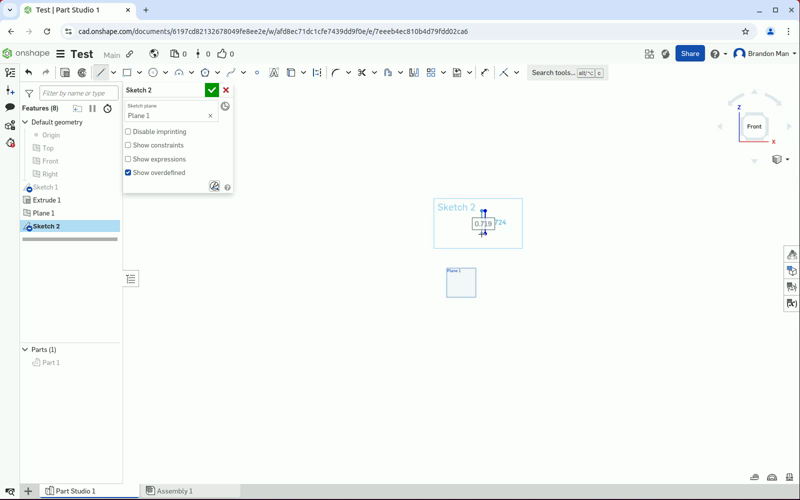
scroll(6)
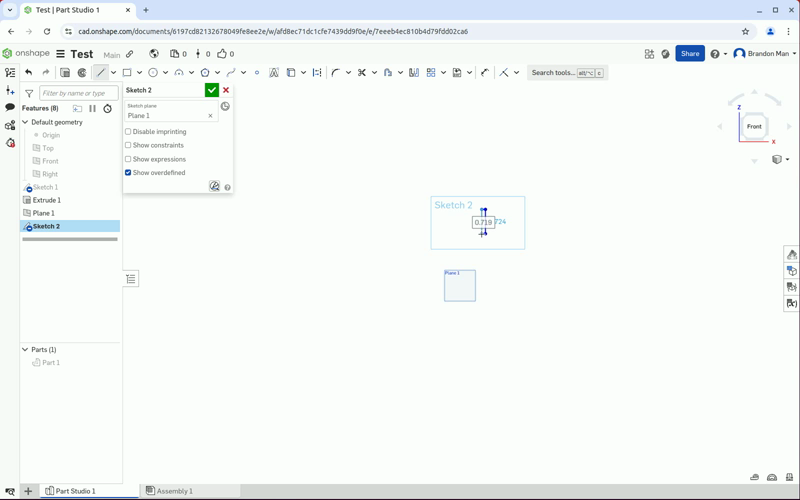
scroll(6)
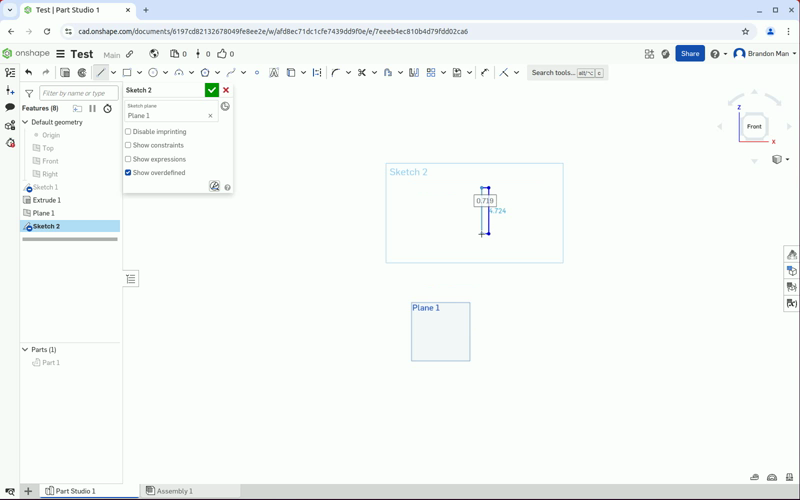
scroll(6)
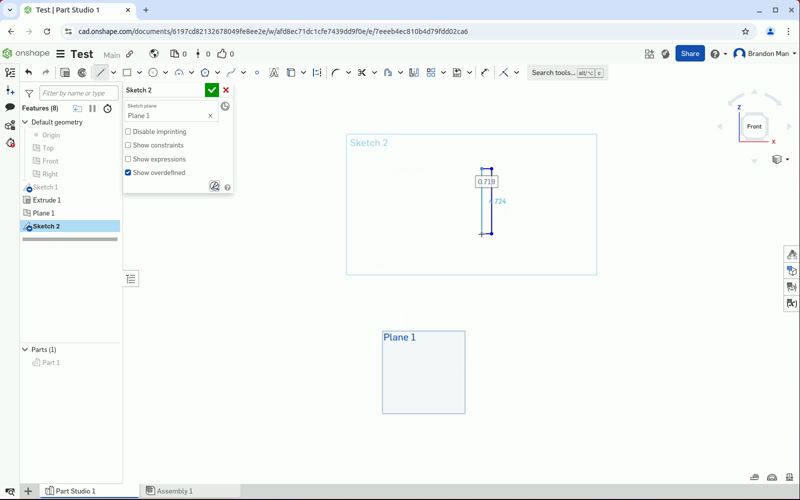
scroll(6)
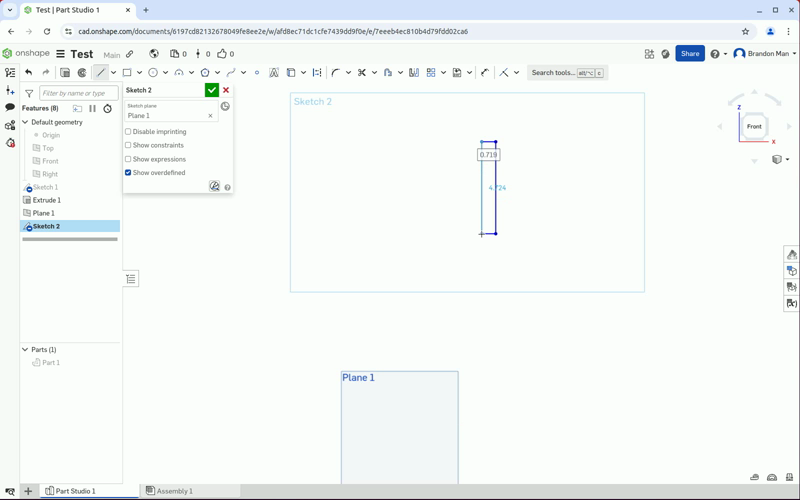
scroll(6)
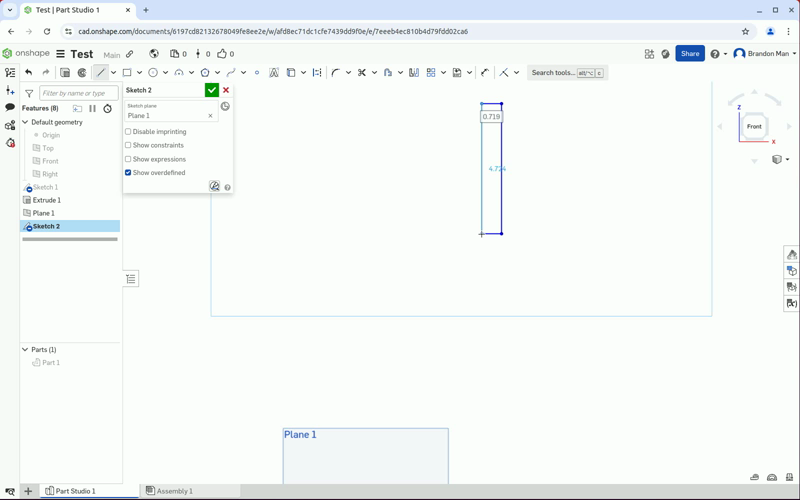
scroll(6)
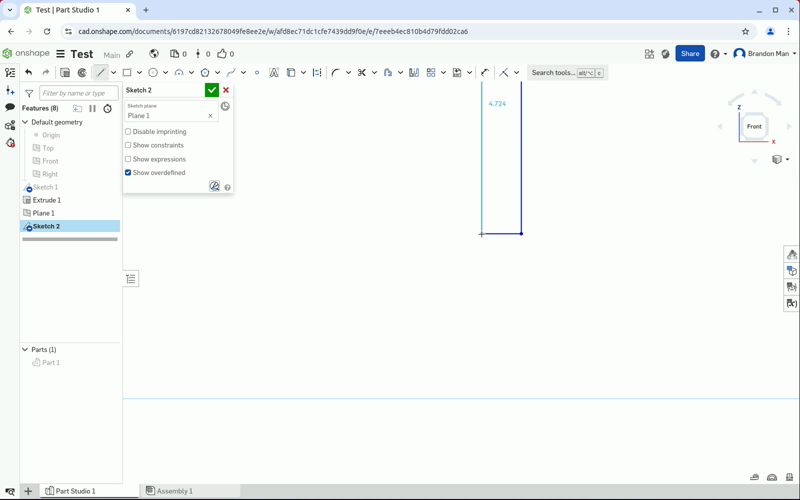
key_up(shift)
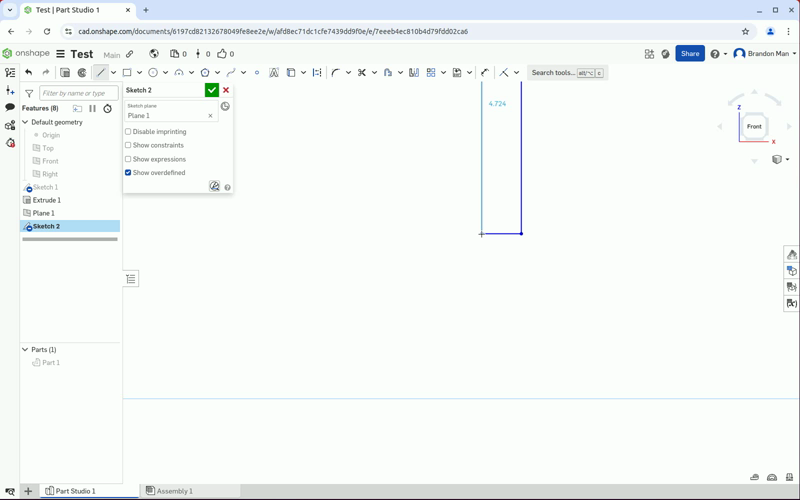
click(481, 233)
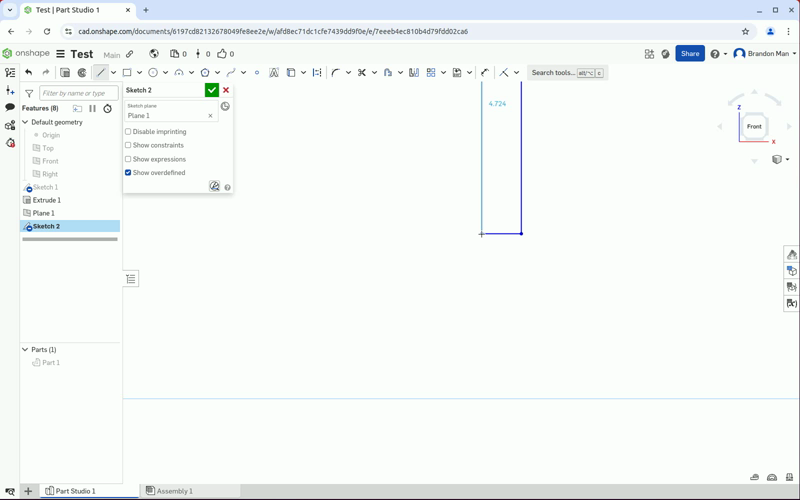
scroll(-6)
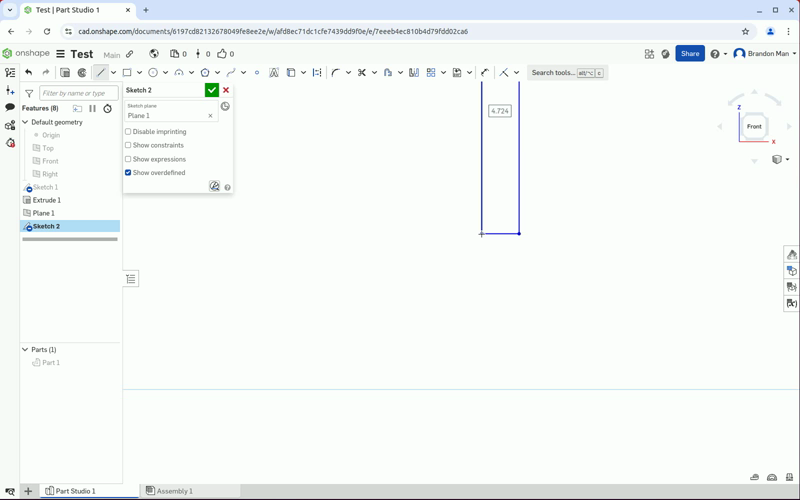
scroll(-6)
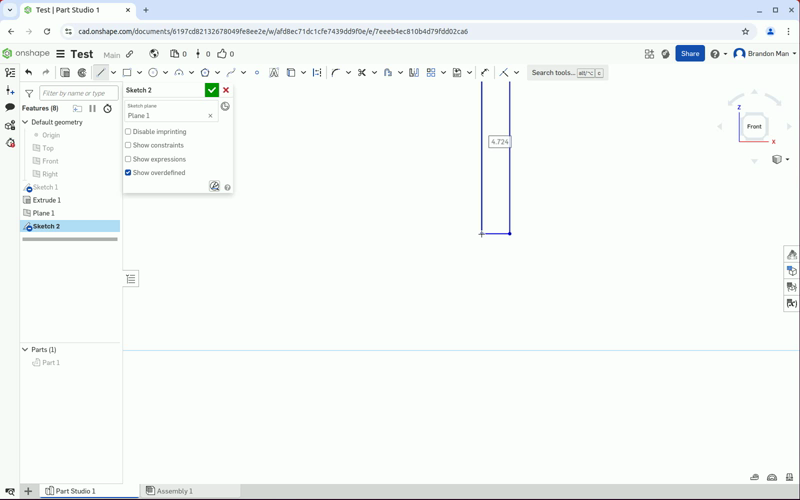
scroll(-6)
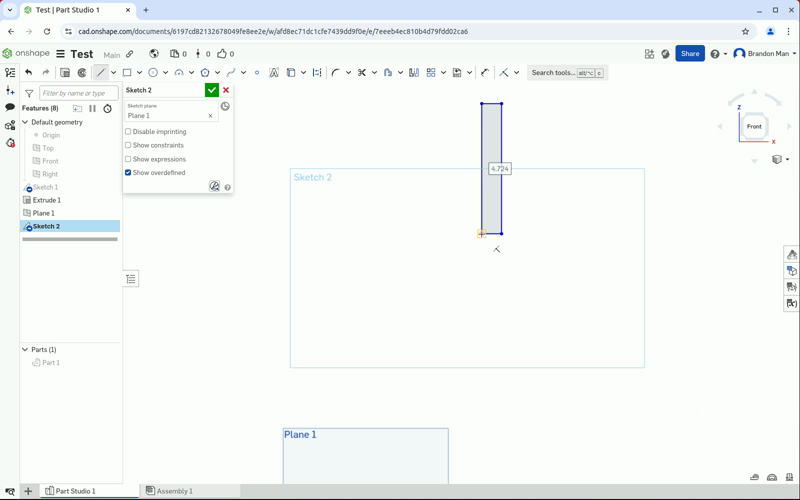
scroll(-6)
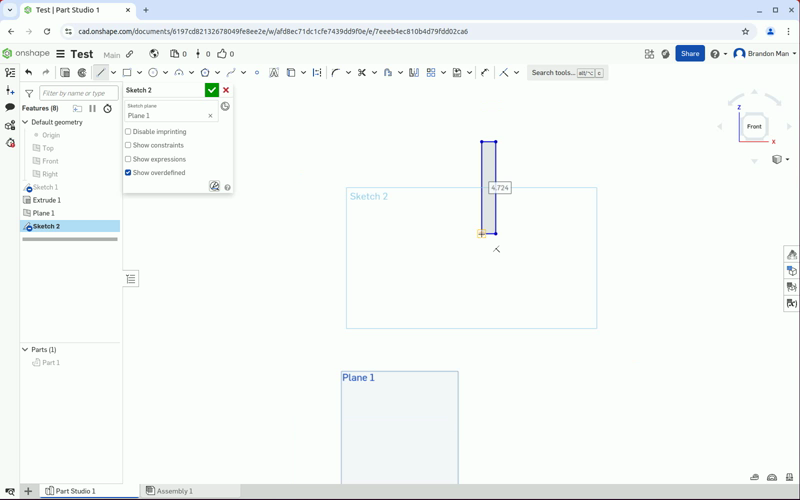
scroll(-6)
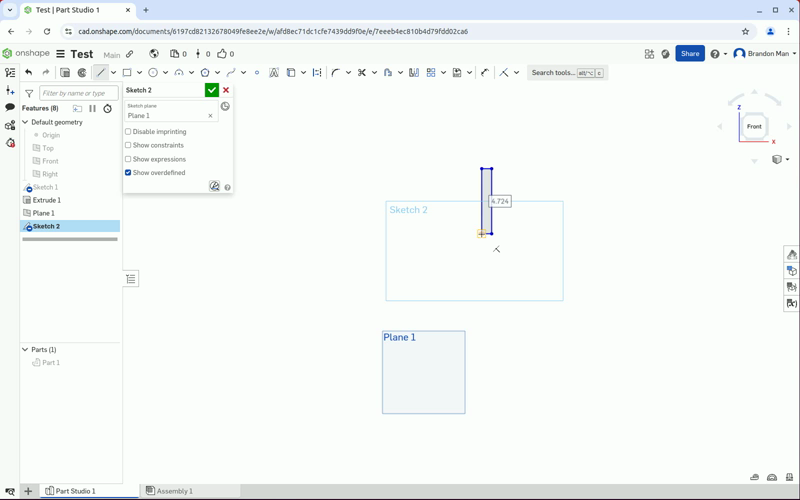
scroll(-6)
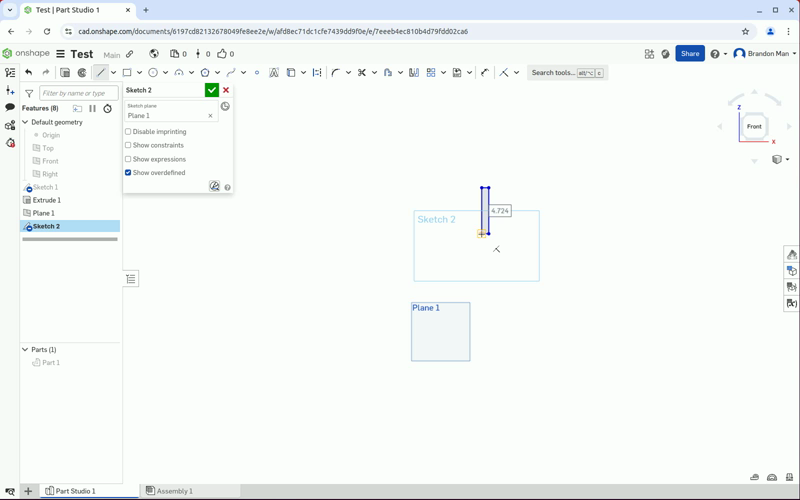
scroll(-6)
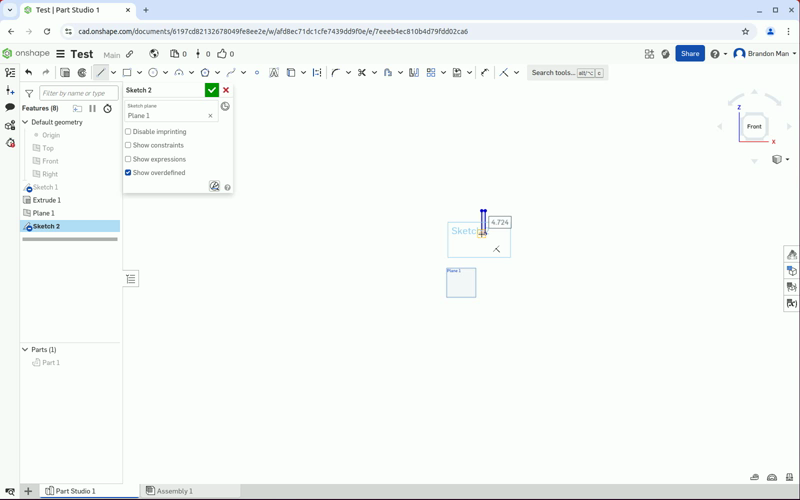
key(esc)
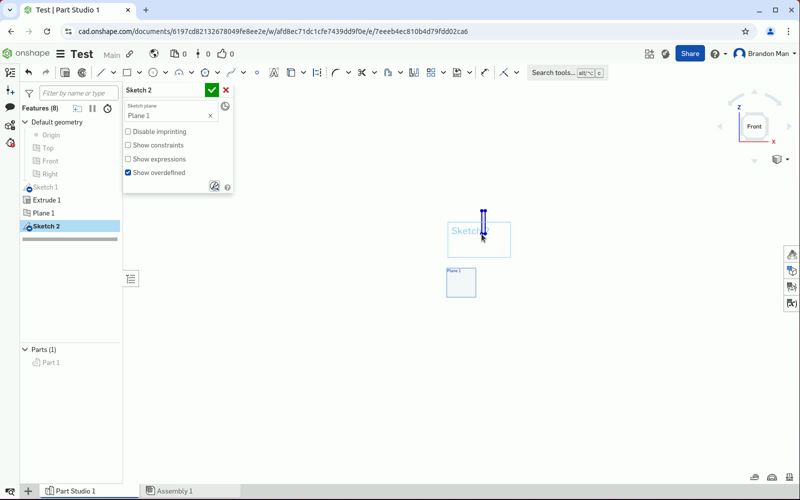
mouse_move(483, 211)
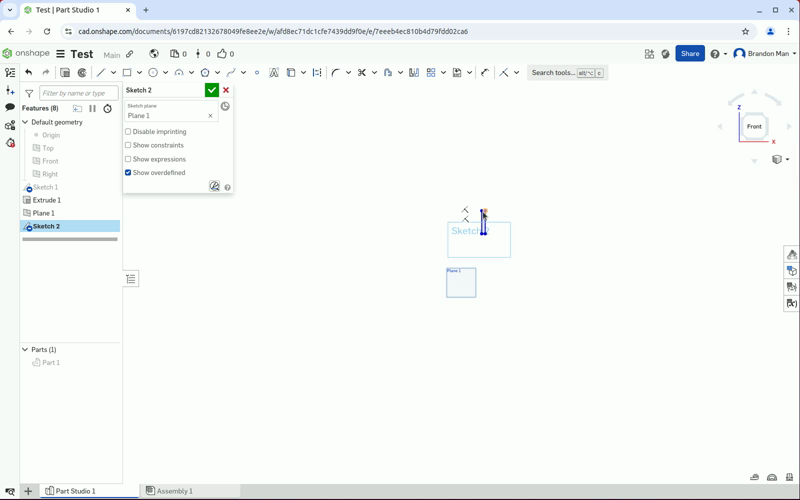
scroll(6)
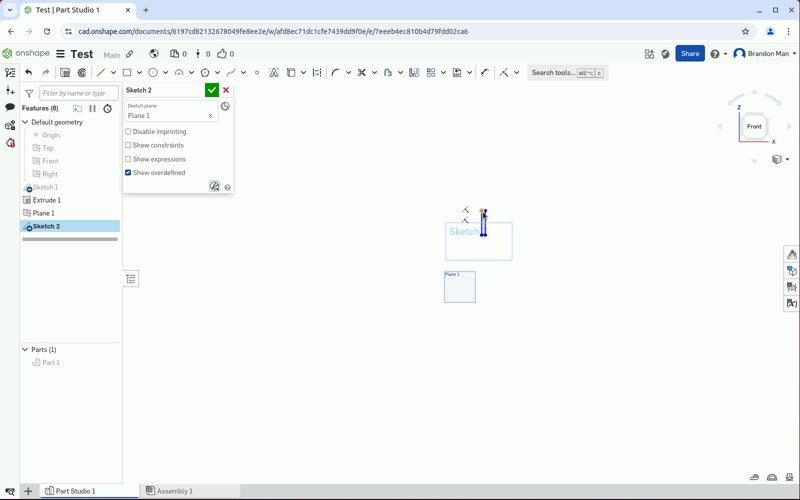
scroll(6)
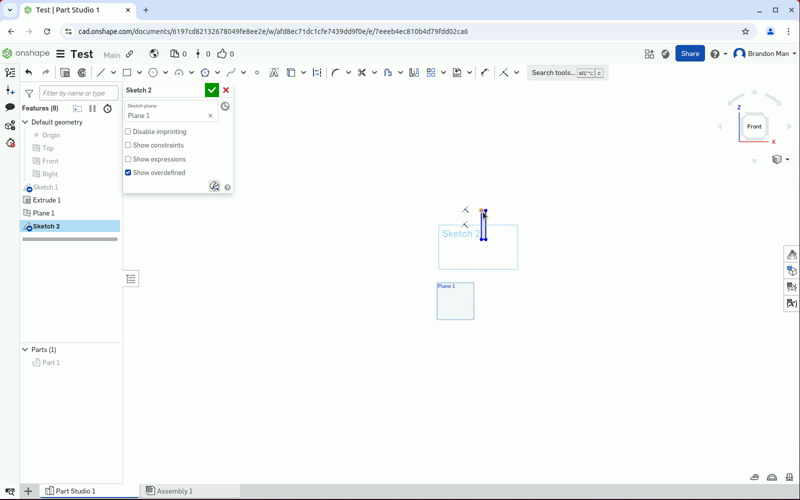
scroll(6)
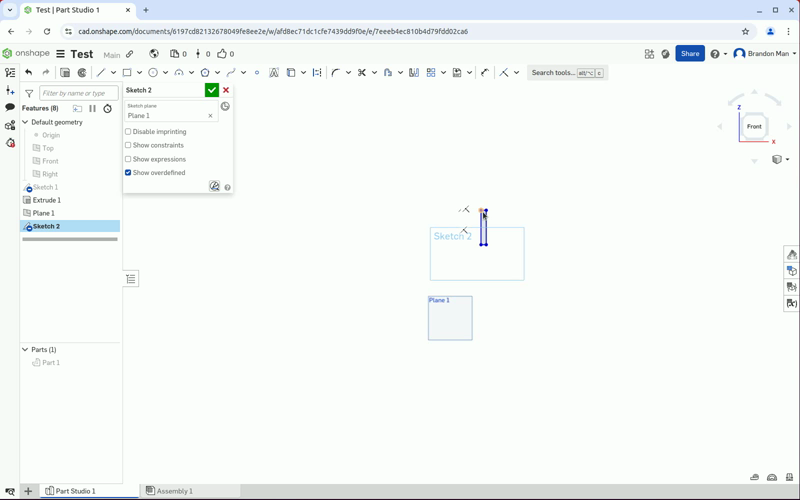
scroll(6)
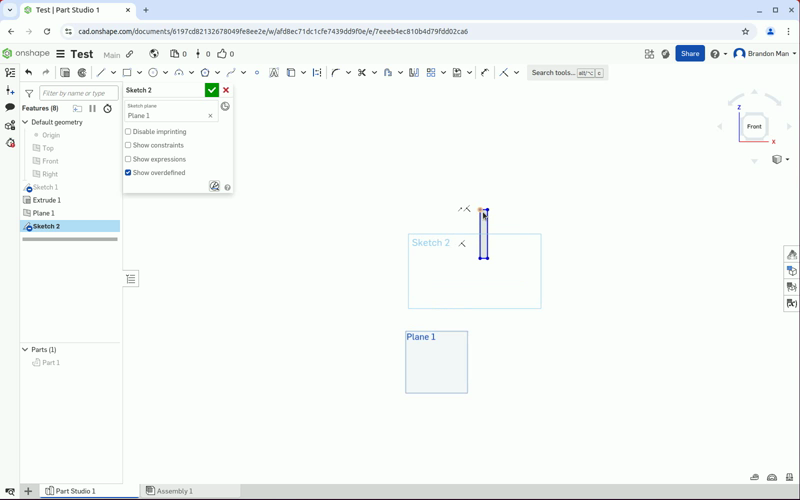
scroll(6)
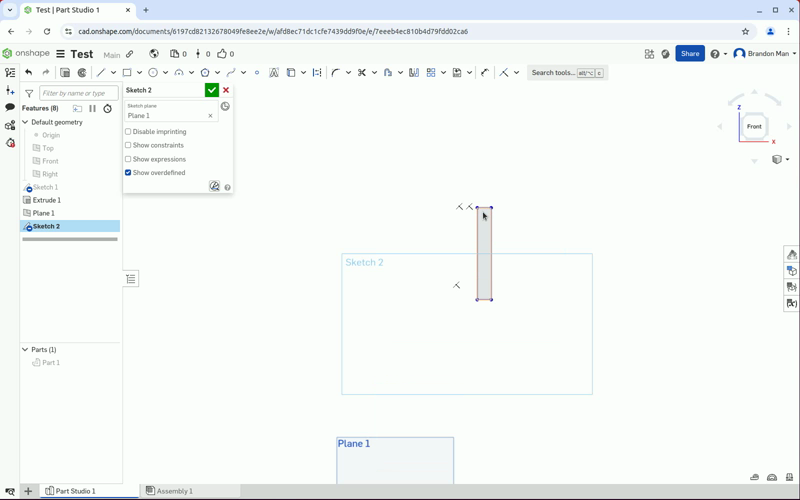
scroll(6)
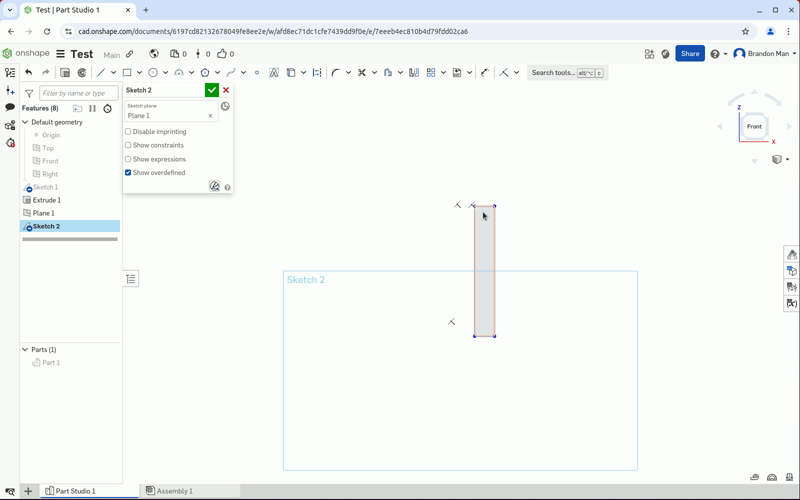
scroll(6)
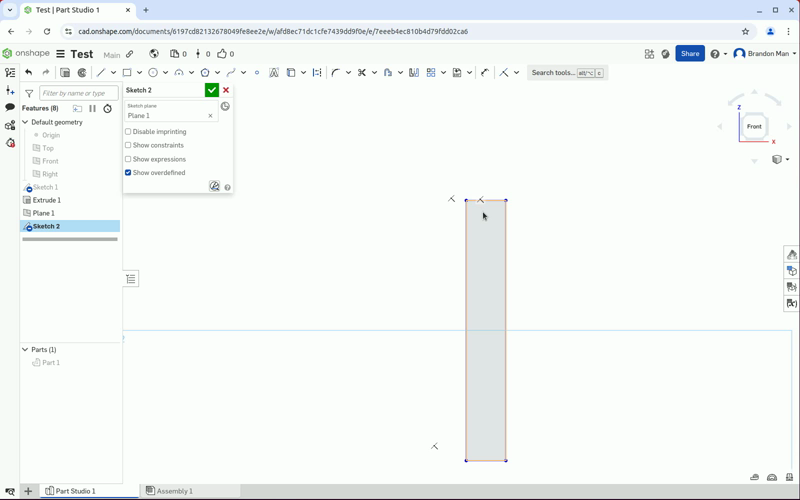
click(483, 211)
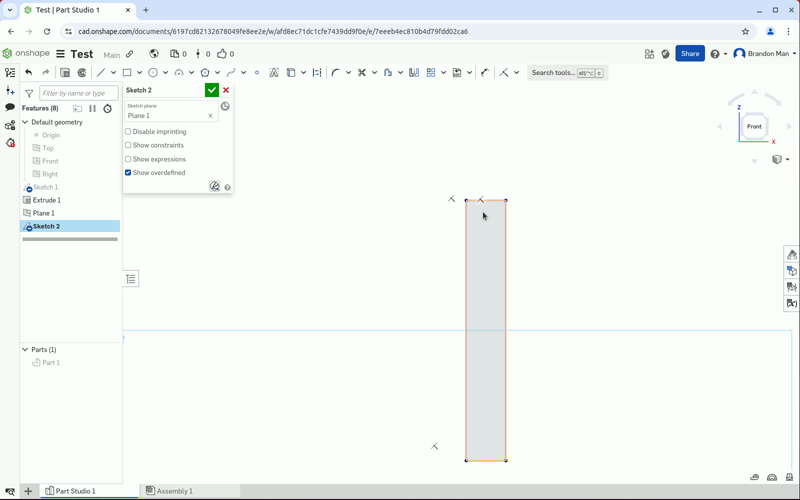
scroll(-6)
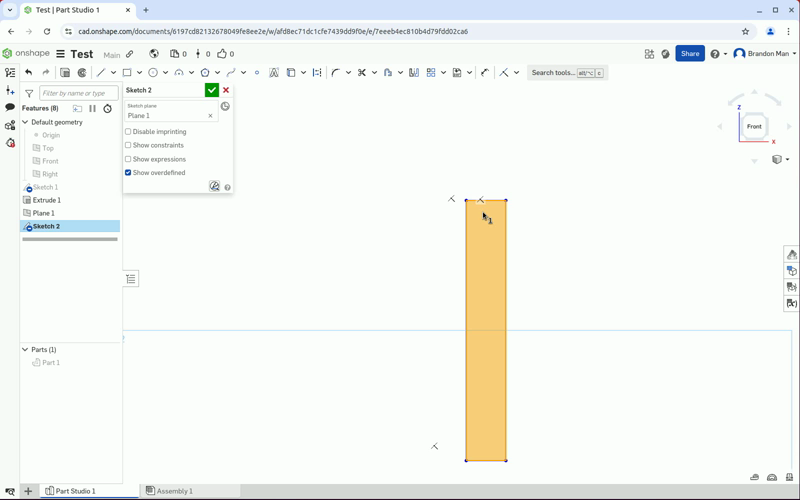
scroll(-6)
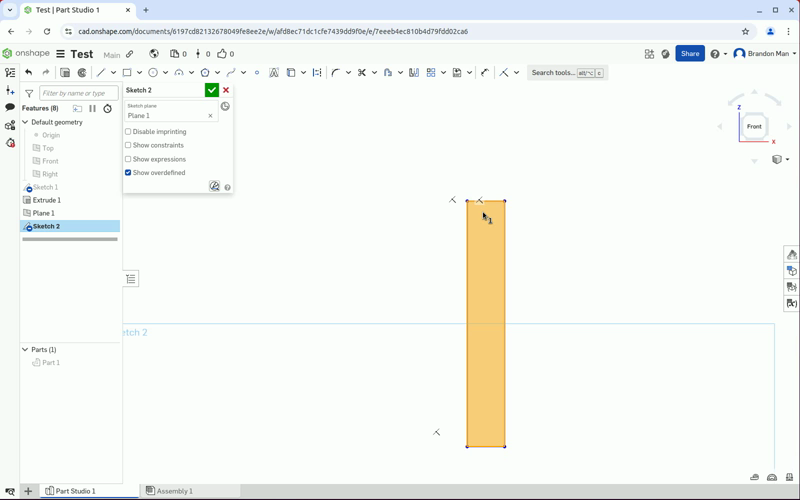
scroll(-6)
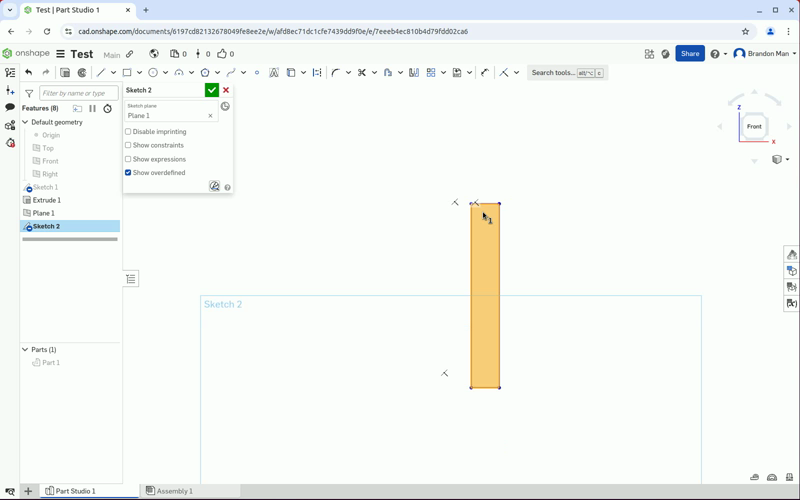
scroll(-6)
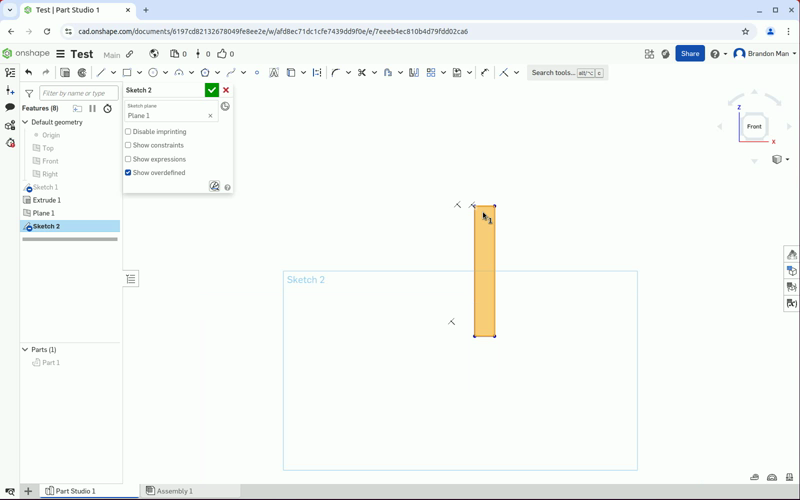
scroll(-6)
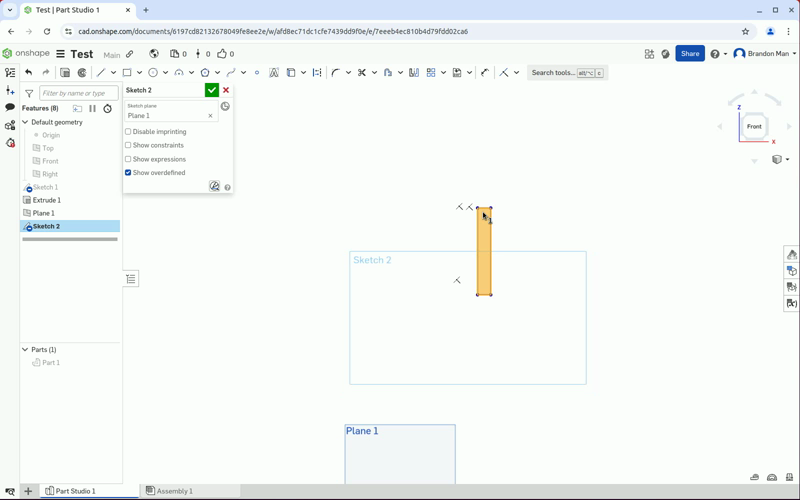
scroll(-6)
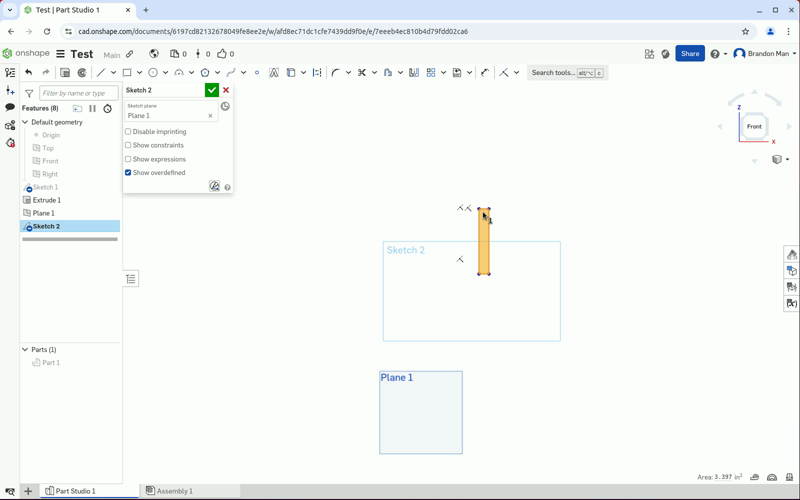
scroll(-6)
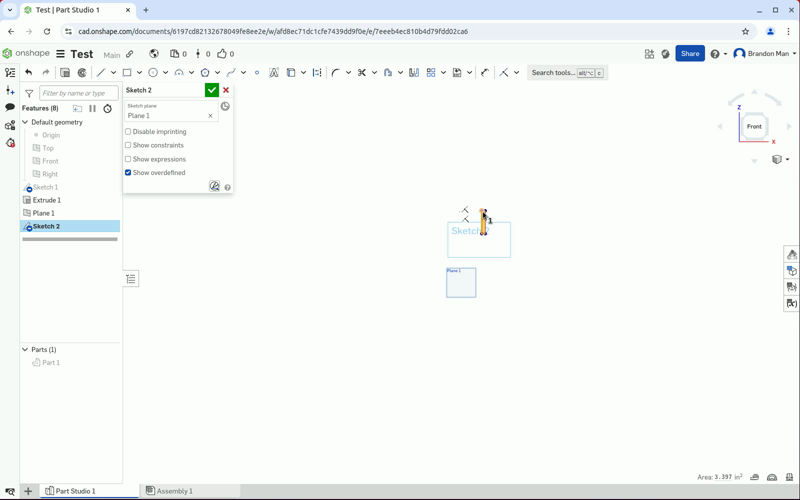
mouse_move(73, 352)
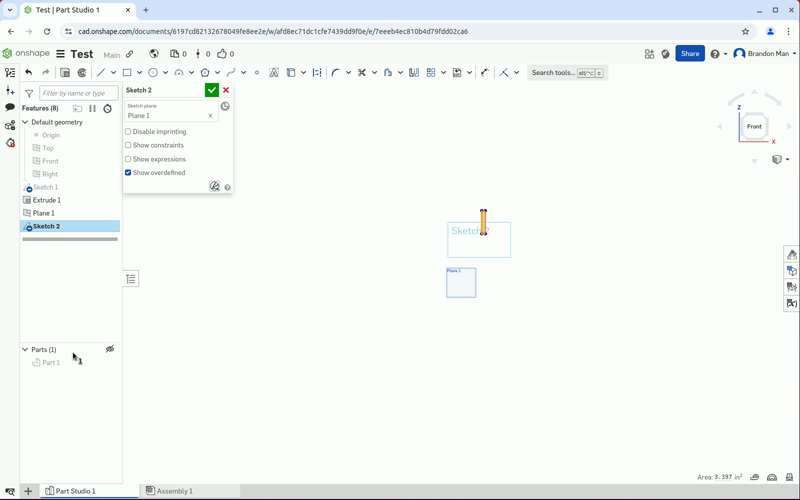
key(shift+y)
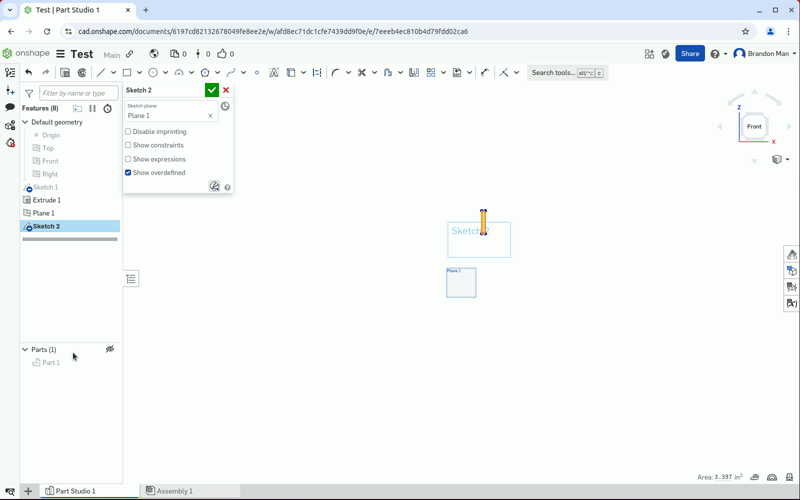
key(shift+e)
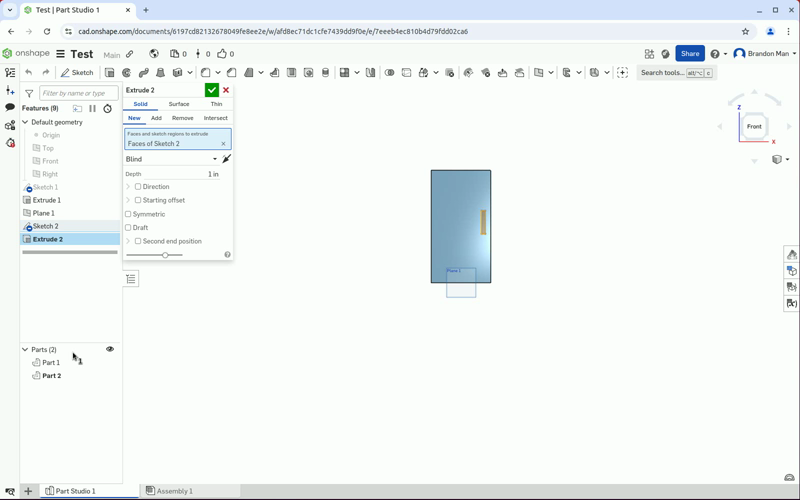
mouse_move(143, 106)
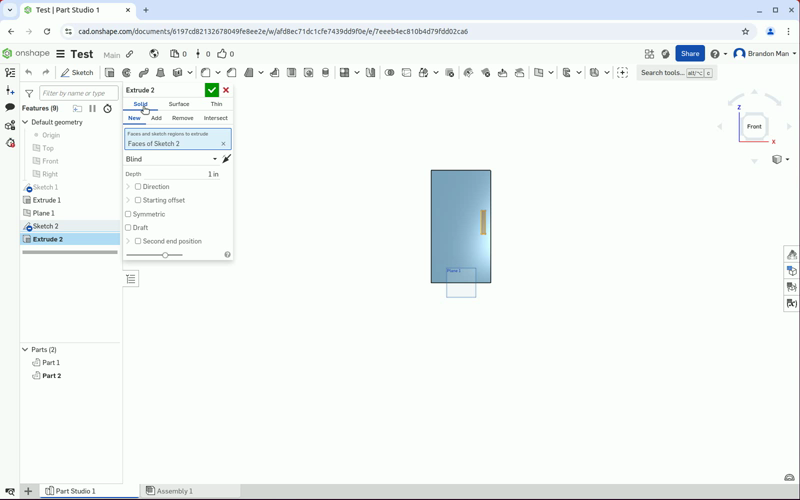
click(143, 106)
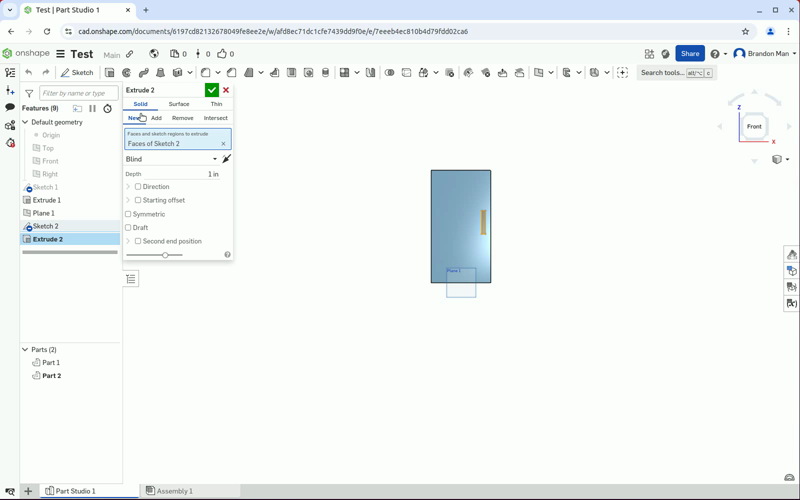
mouse_move(137, 120)
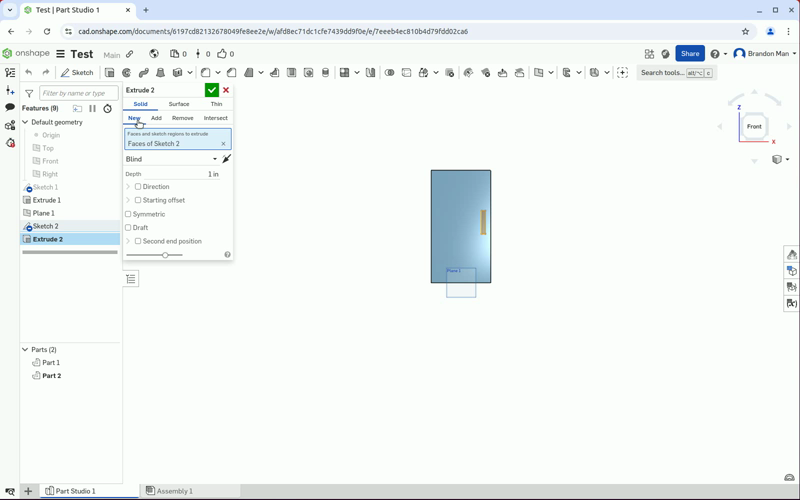
click(137, 120)
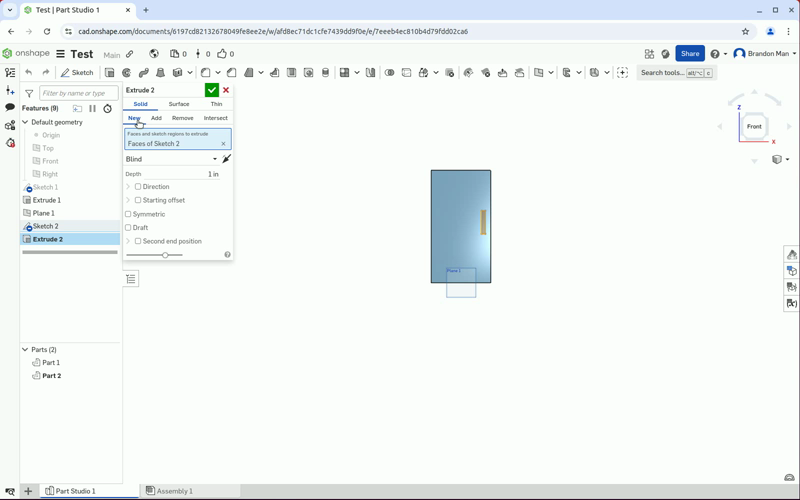
key(tab, 4)
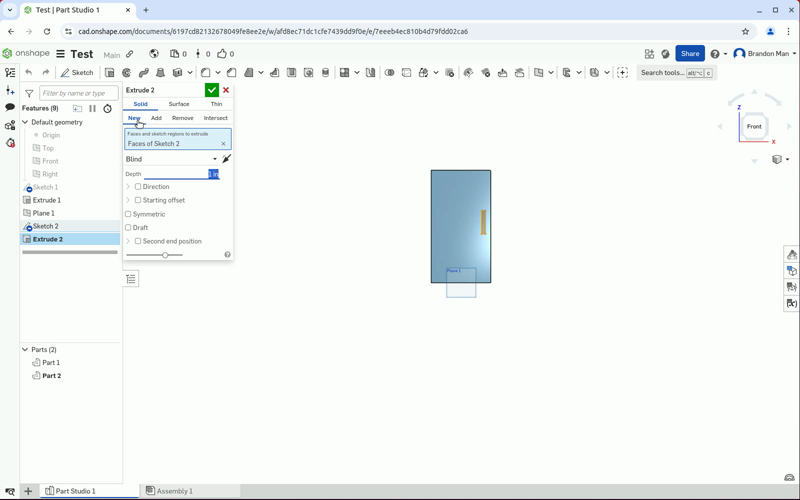
text(0.481)
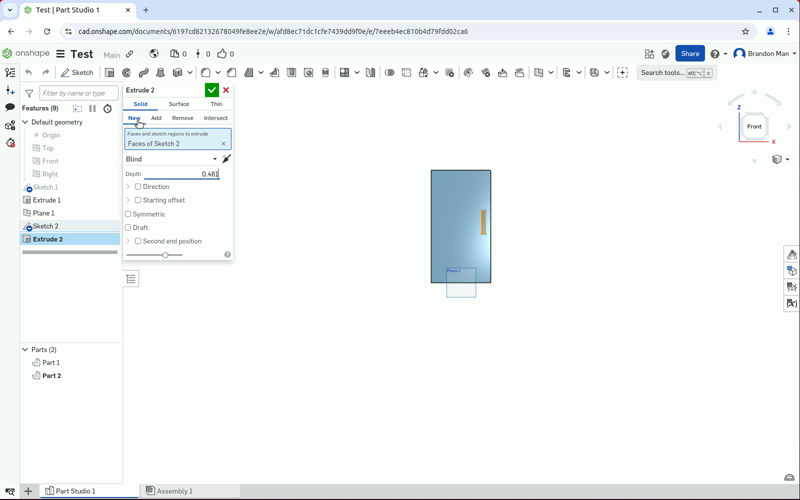
key(enter)
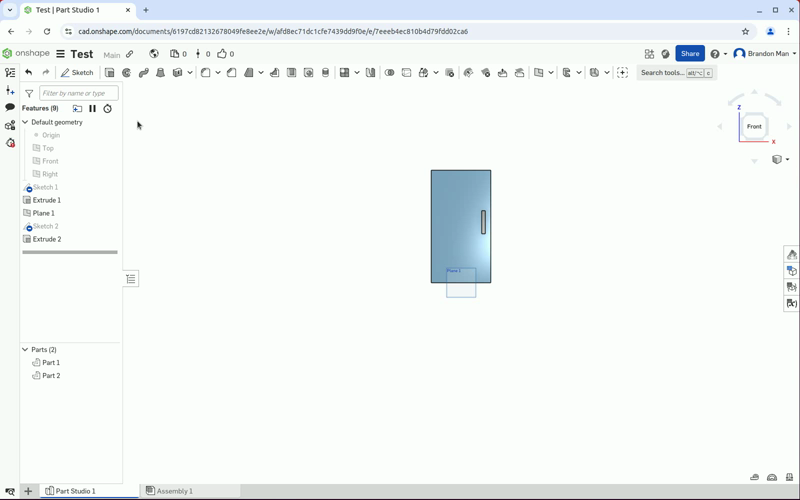
key(shift+h)
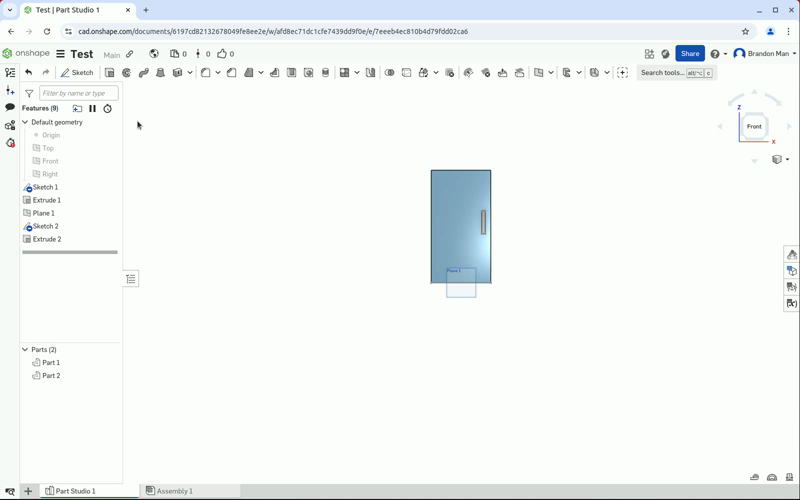
key(shift+h)
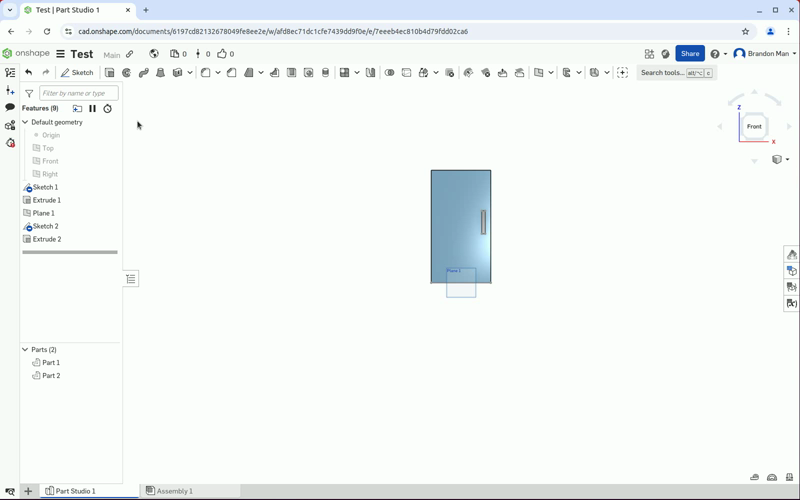
key(shift+7)
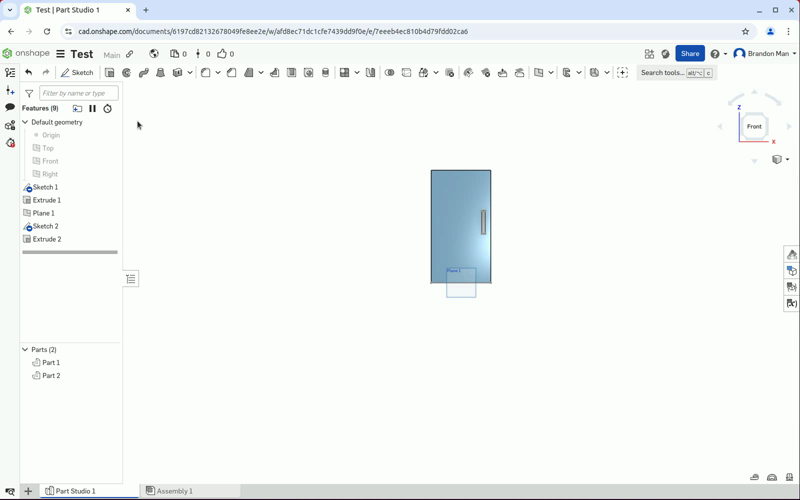
key(left, 2)
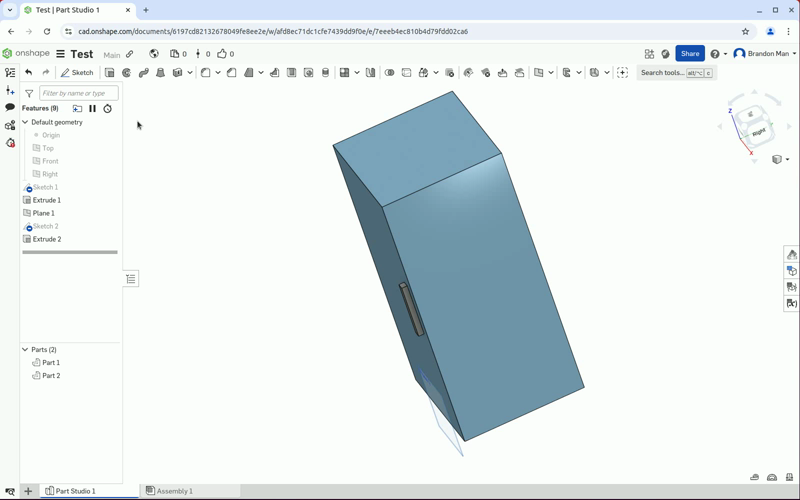
key(down, 2)
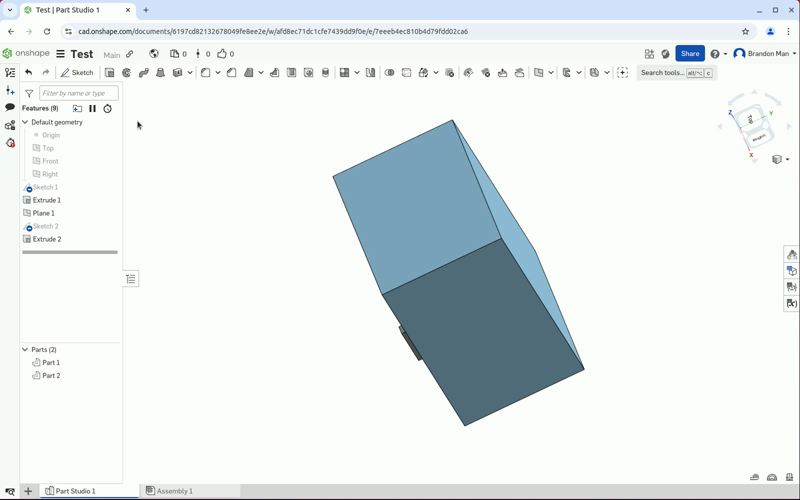
key(up, 2)
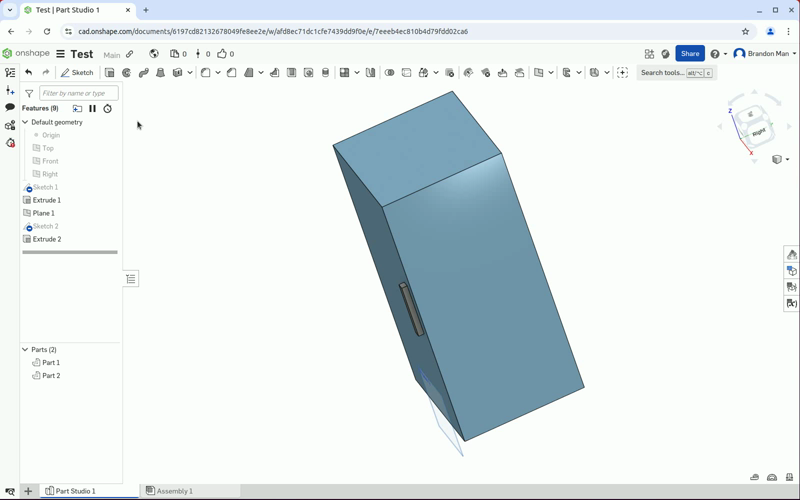
key(right, 2)
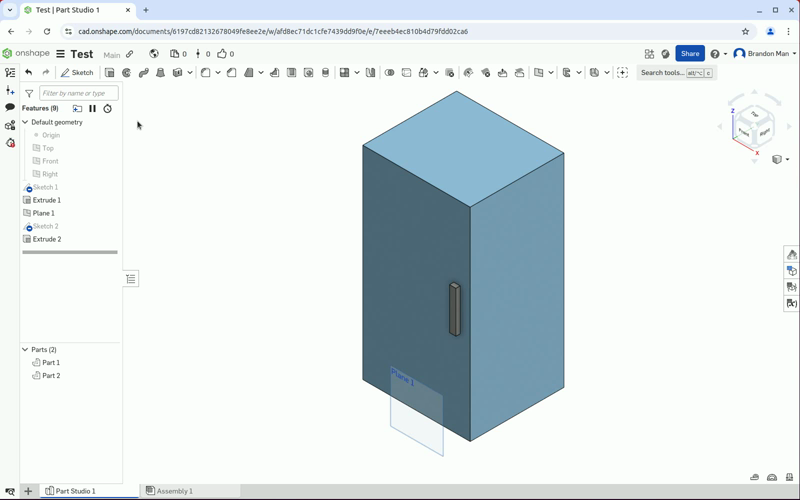
mouse_move(73, 189)
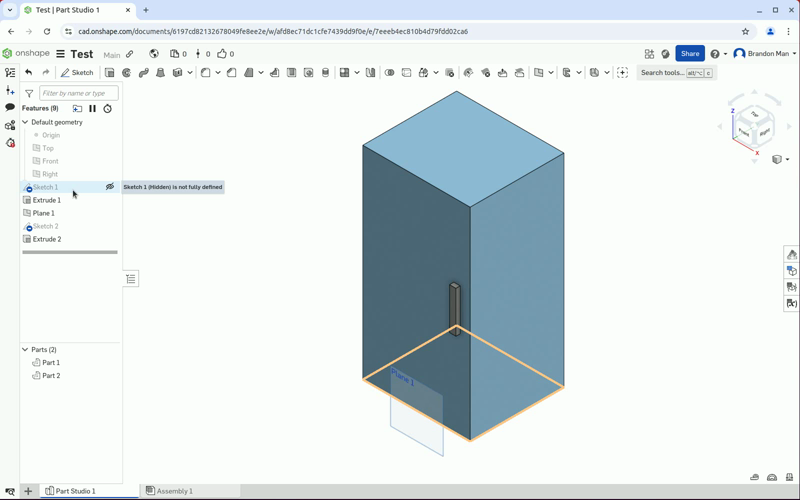
click(73, 189)